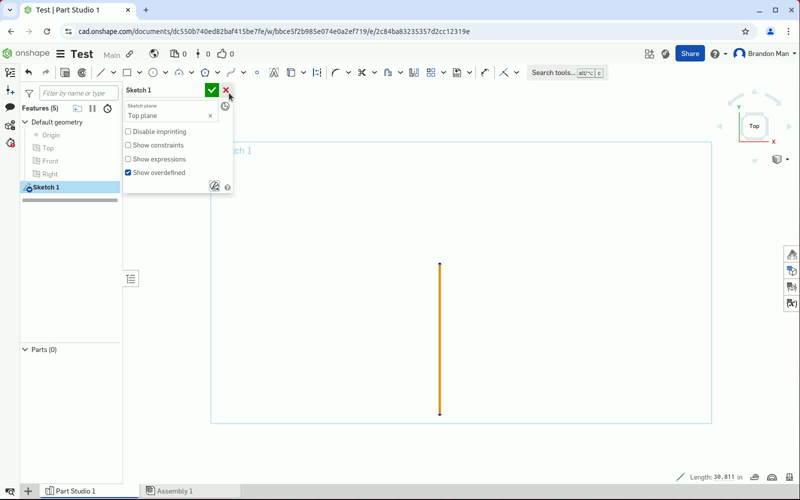
key(shift+h)
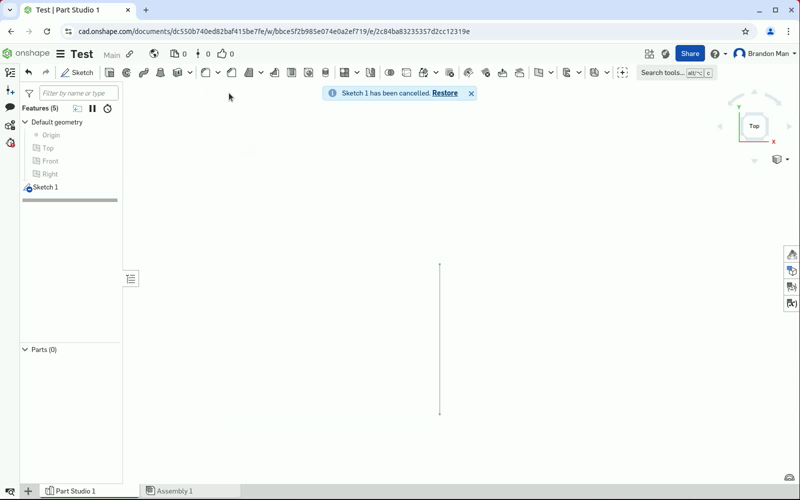
key(shift+s)
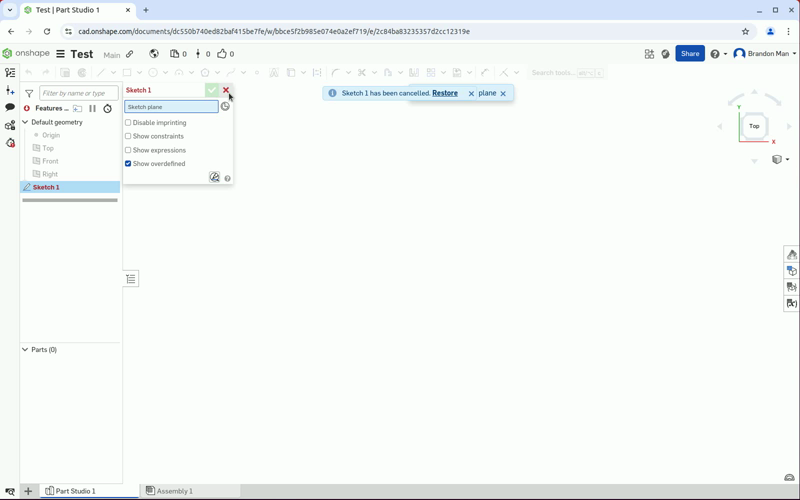
mouse_move(73, 150)
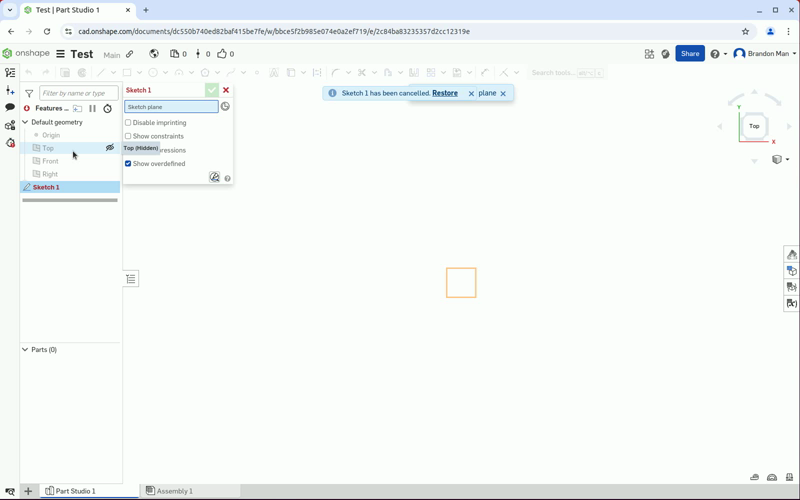
click(73, 150)
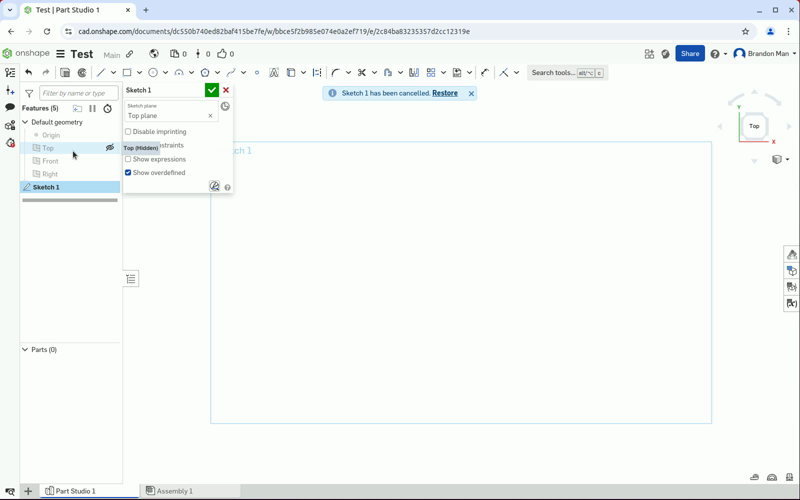
mouse_move(73, 352)
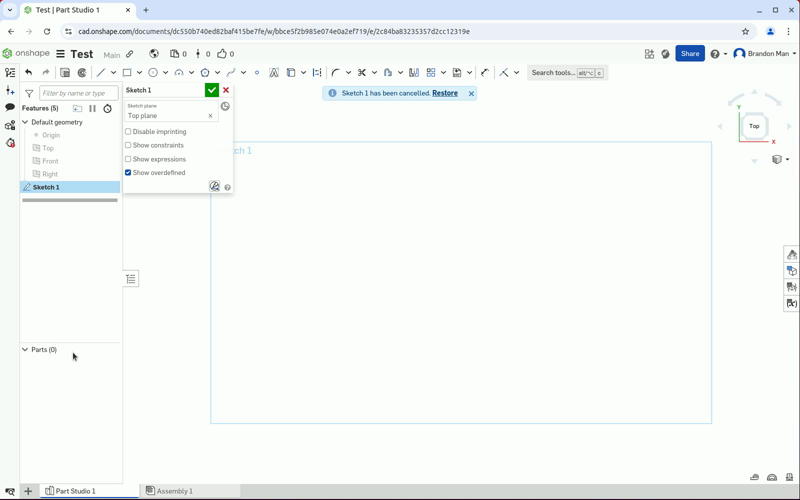
key(y)
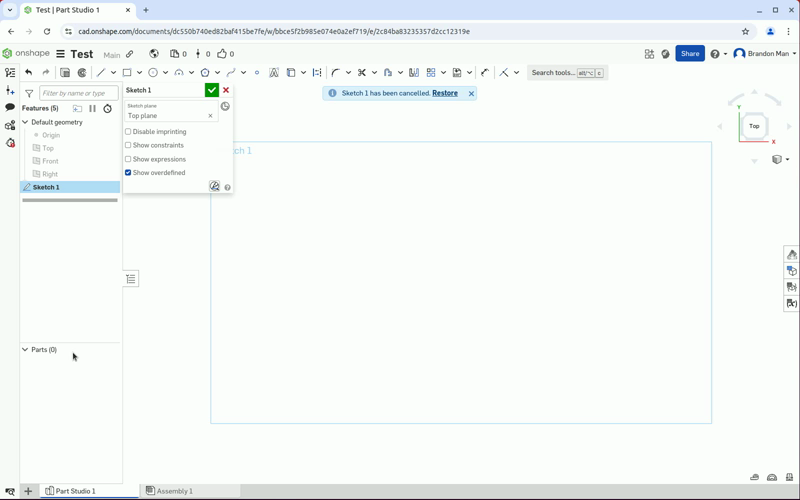
key(c)
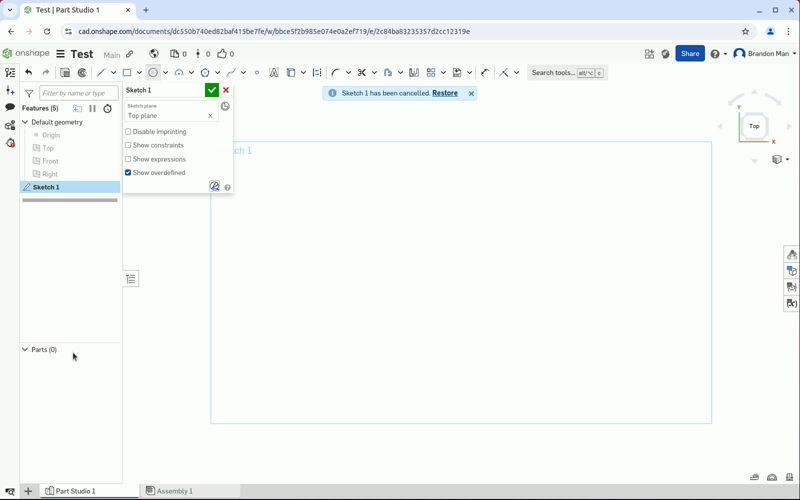
key_down(shift)
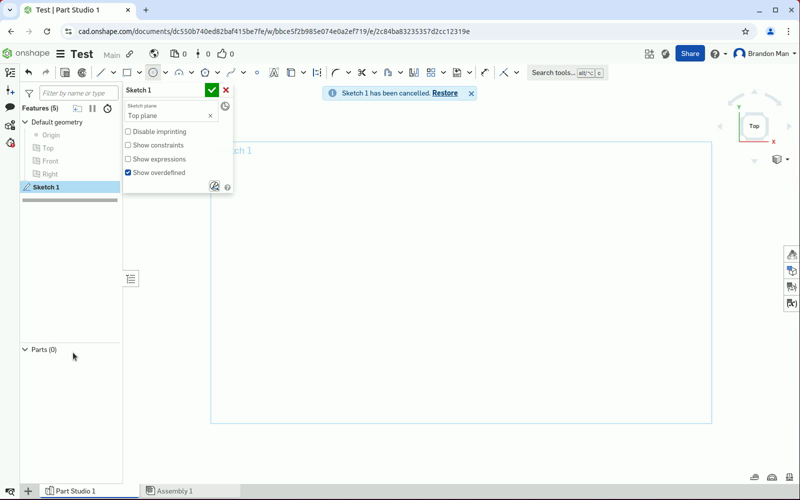
mouse_move(392, 282)
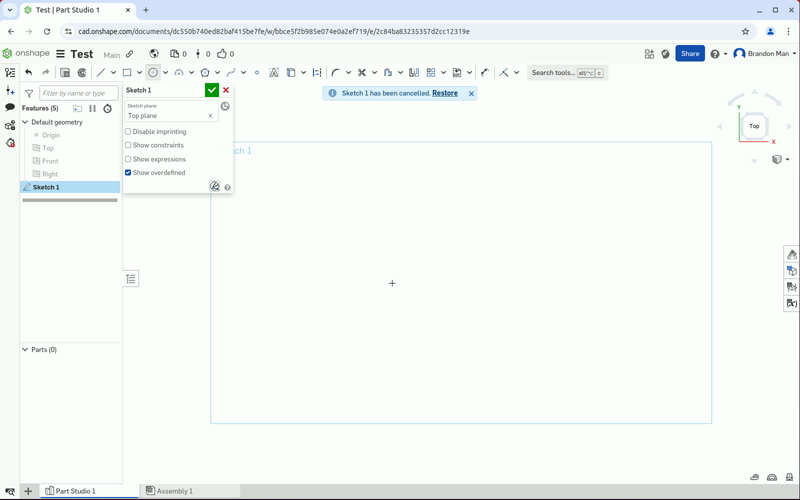
click(392, 282)
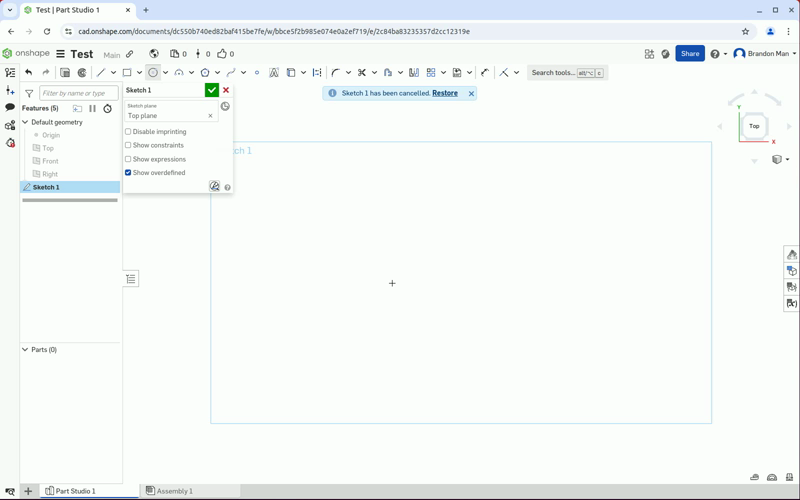
key_up(shift)
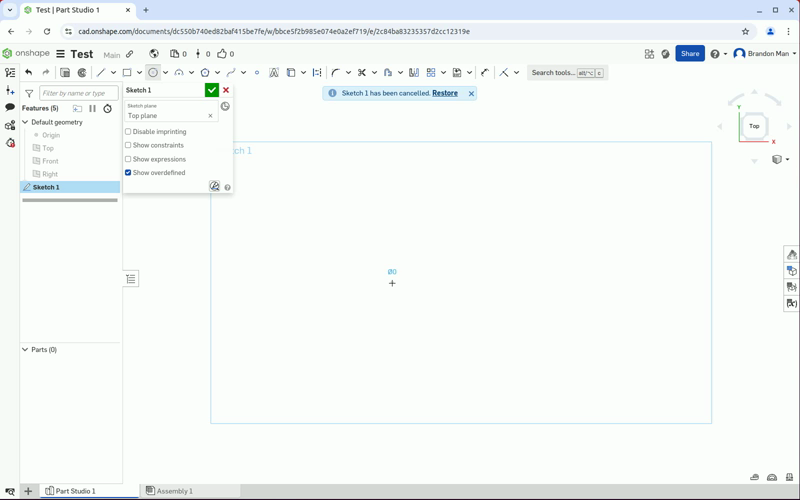
mouse_move(435, 282)
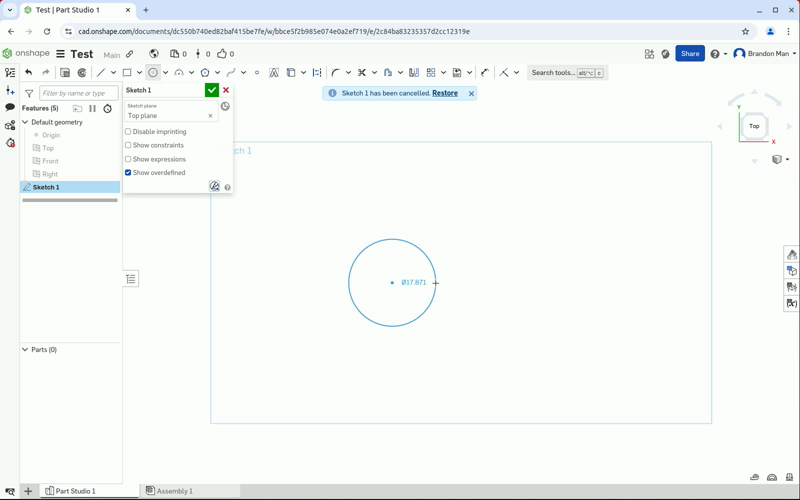
click(435, 282)
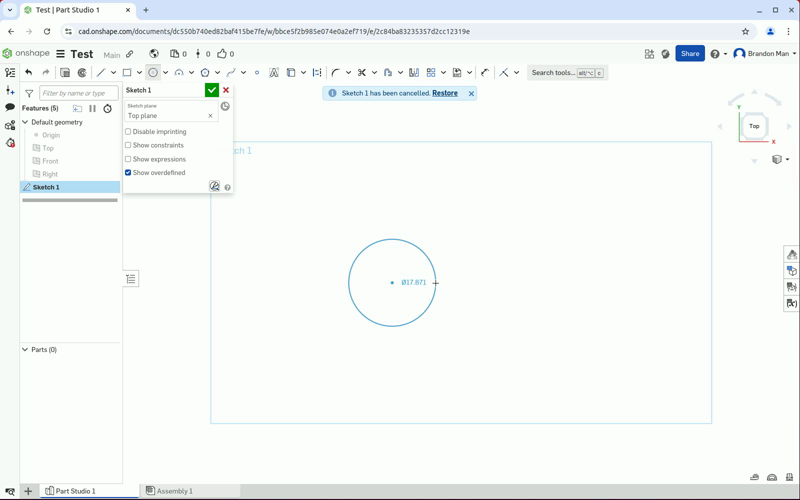
key(esc)
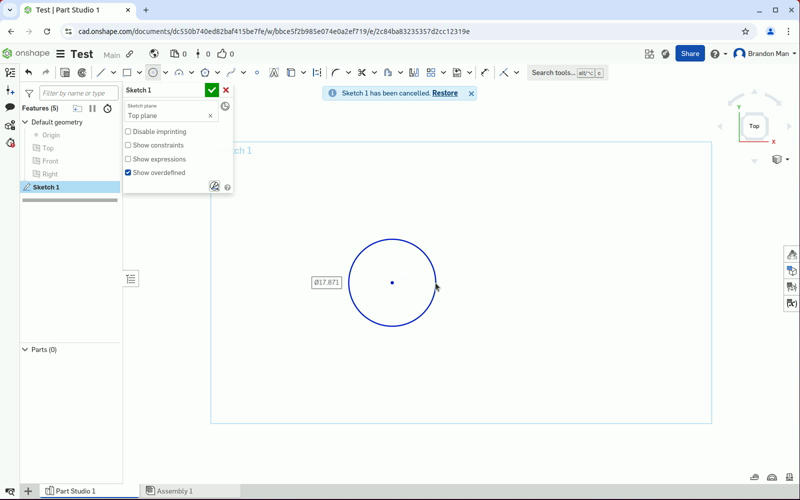
key(c)
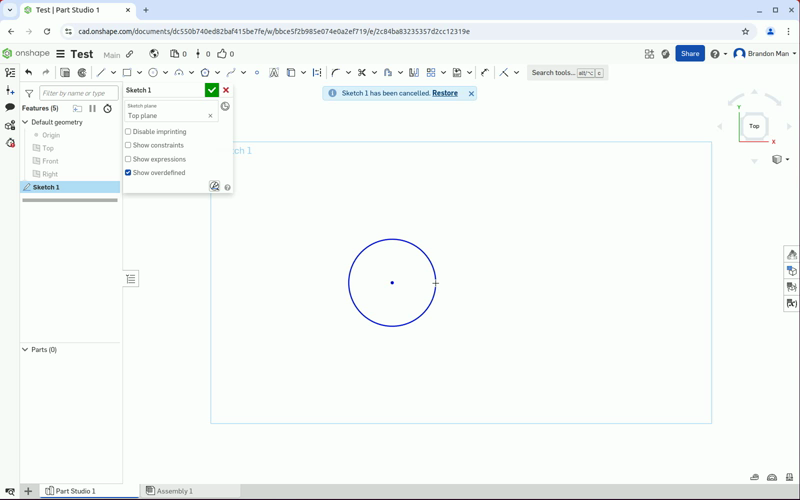
key_down(shift)
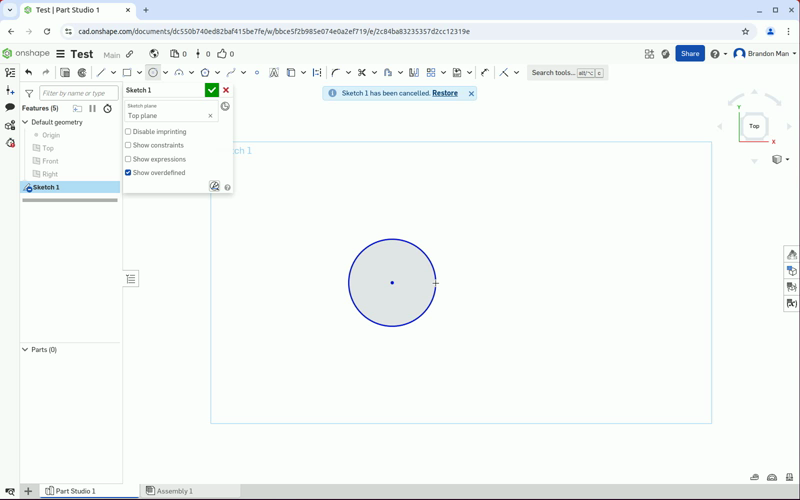
mouse_move(392, 282)
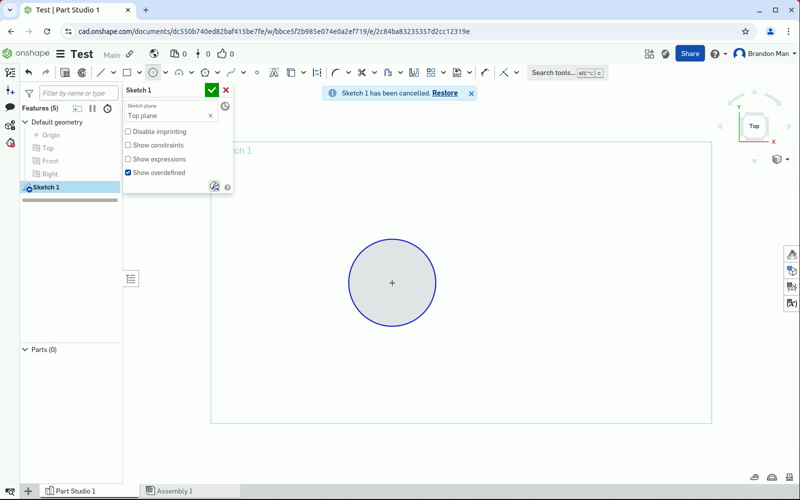
click(392, 282)
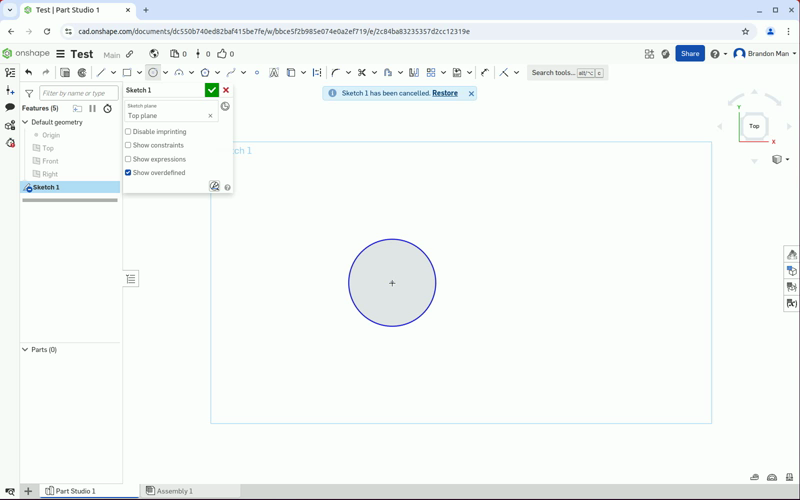
key_up(shift)
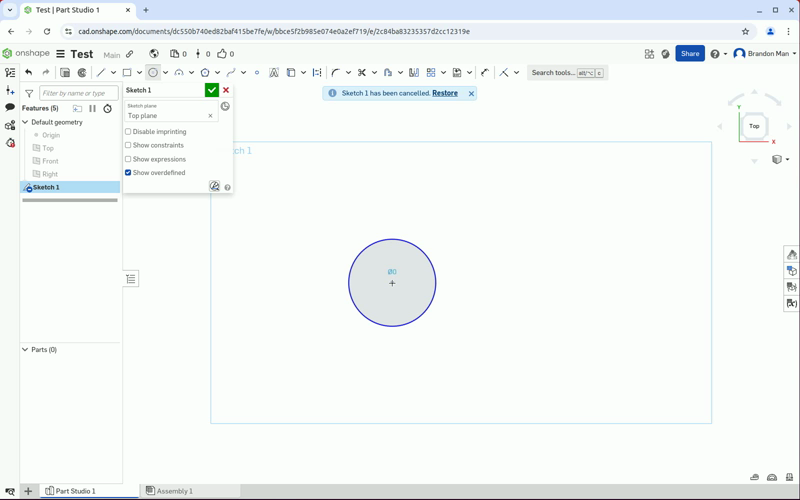
mouse_move(415, 282)
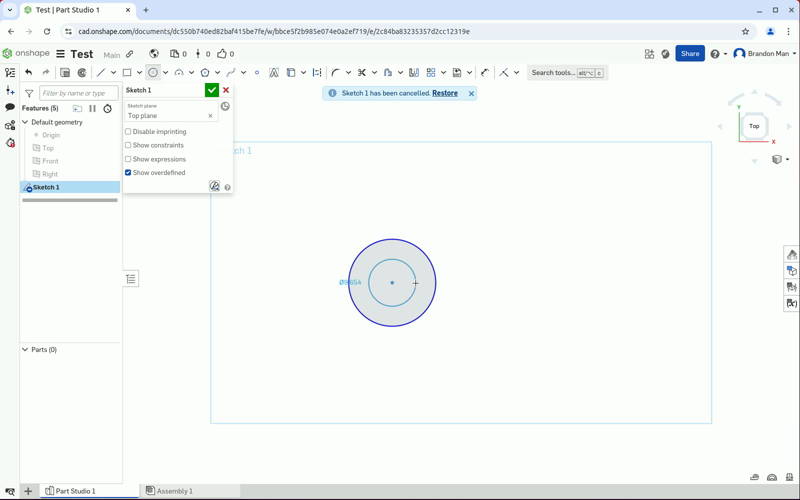
click(415, 282)
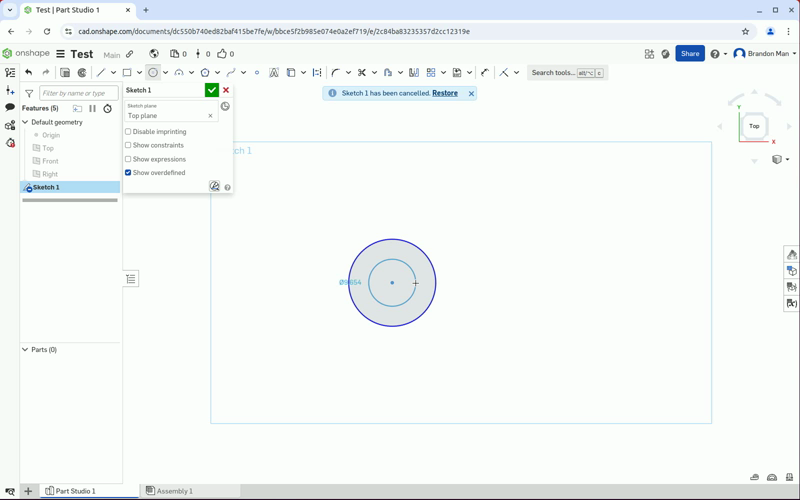
key(esc)
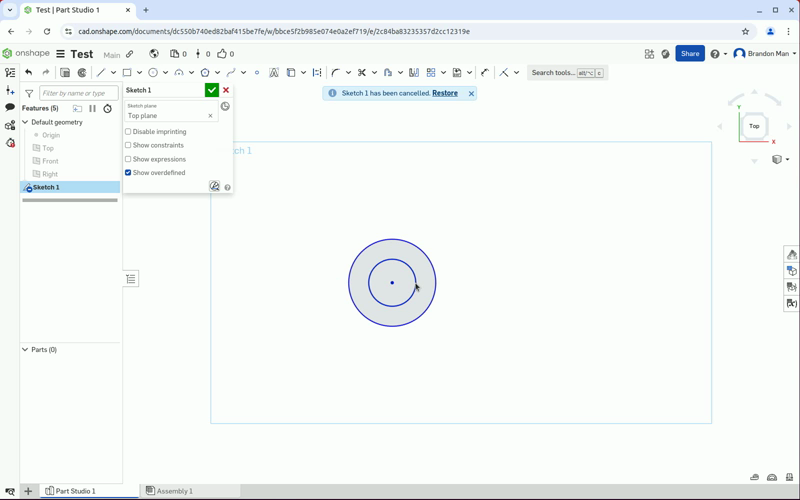
mouse_move(409, 259)
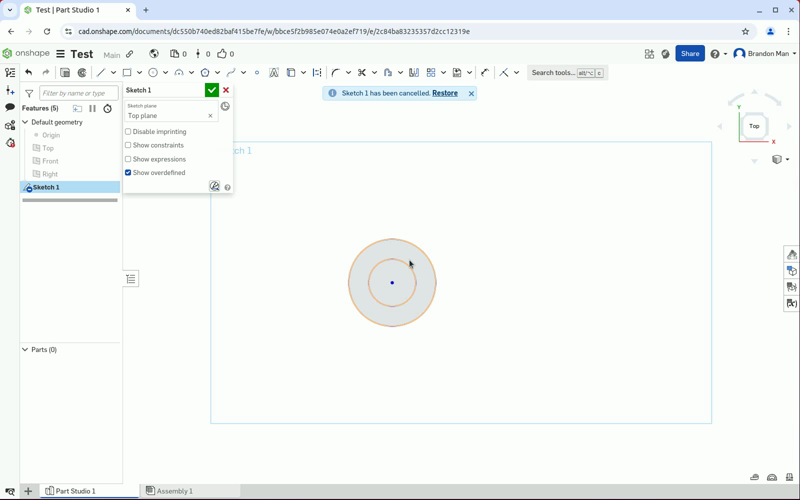
click(409, 259)
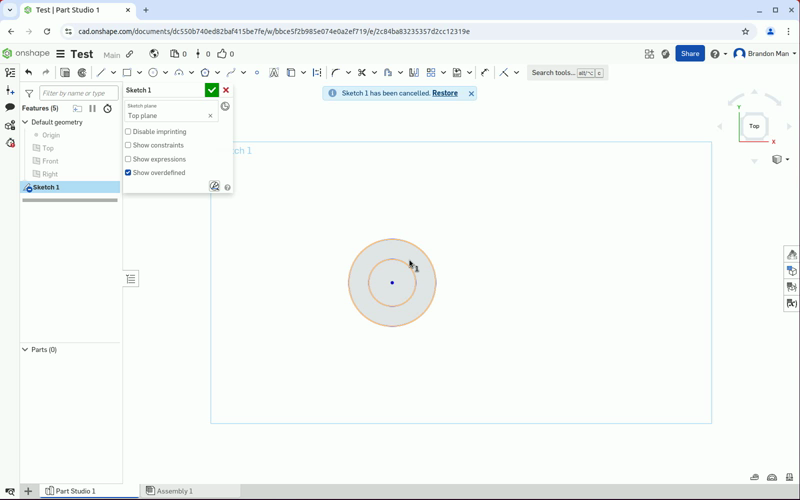
mouse_move(73, 352)
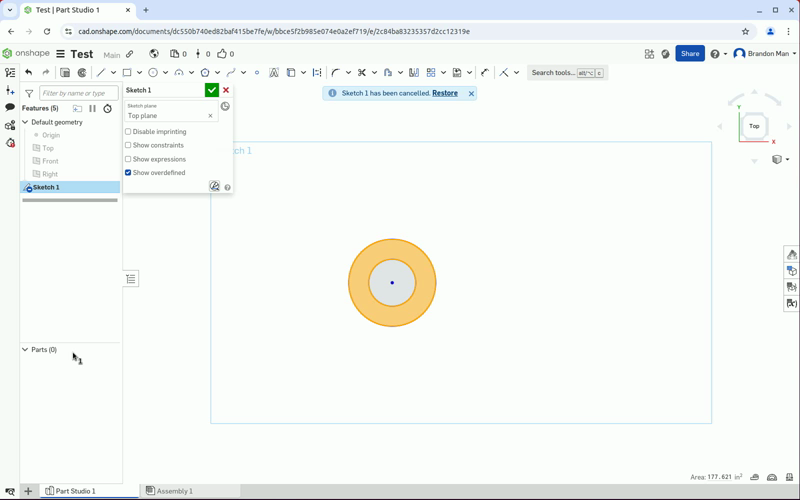
key(shift+y)
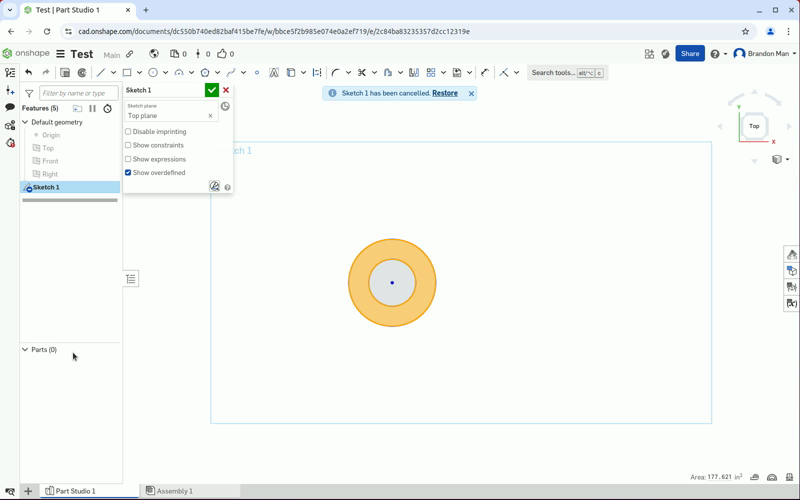
key(shift+e)
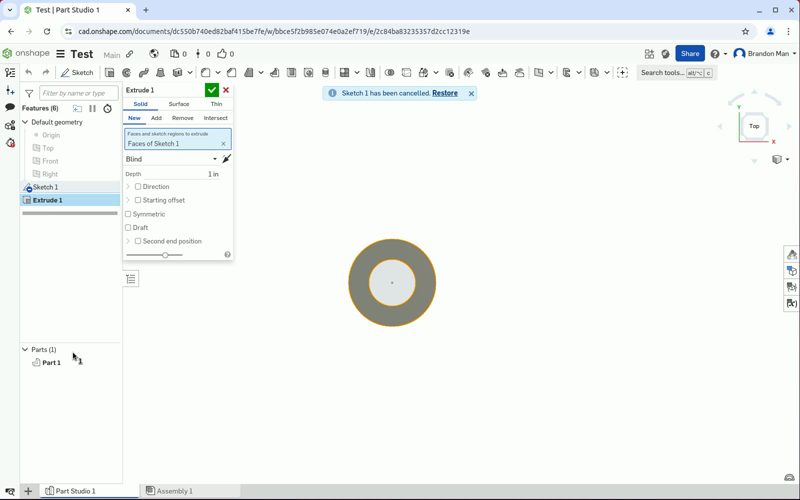
mouse_move(143, 106)
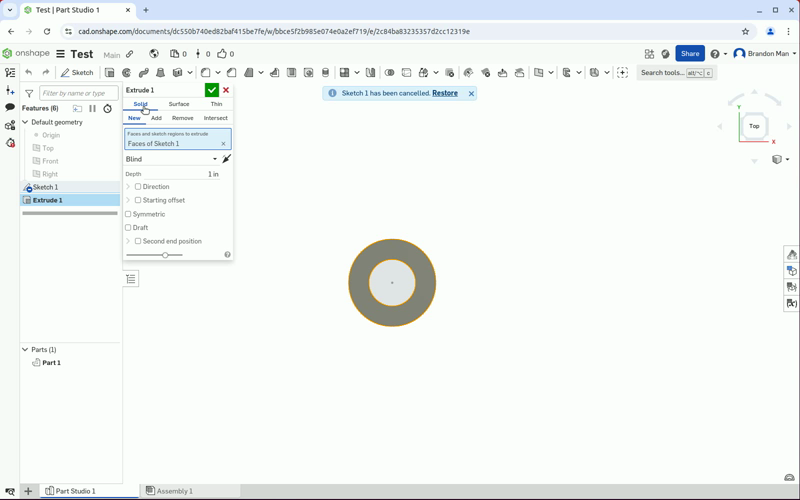
click(143, 106)
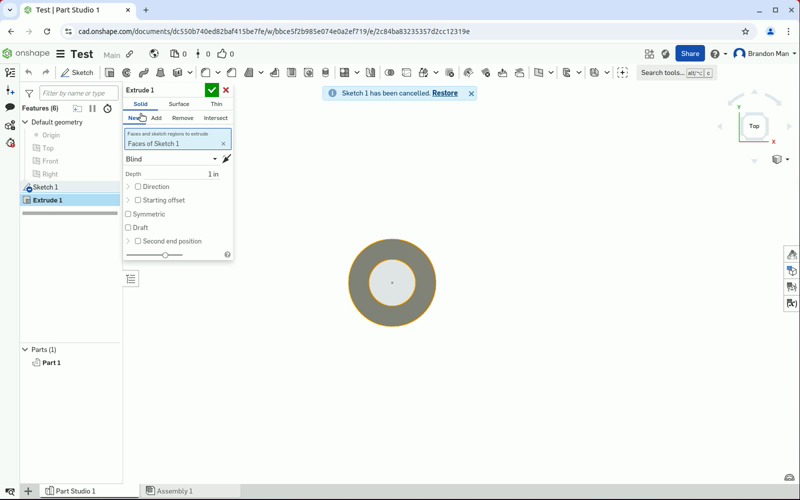
mouse_move(137, 120)
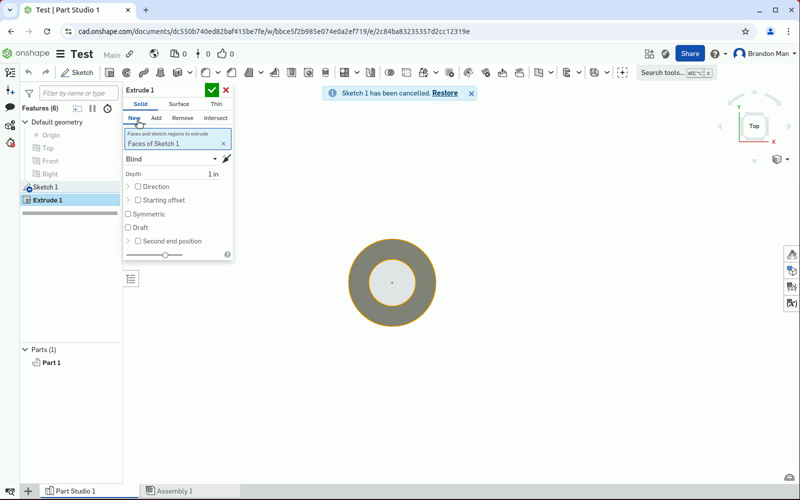
click(137, 120)
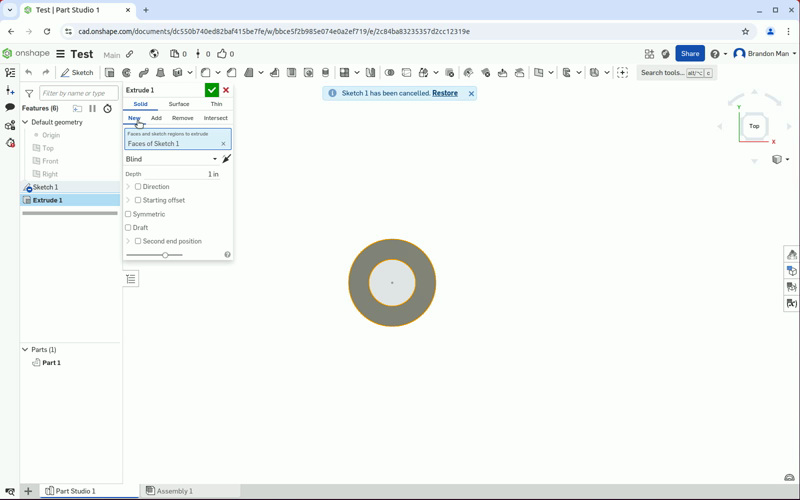
key(tab, 4)
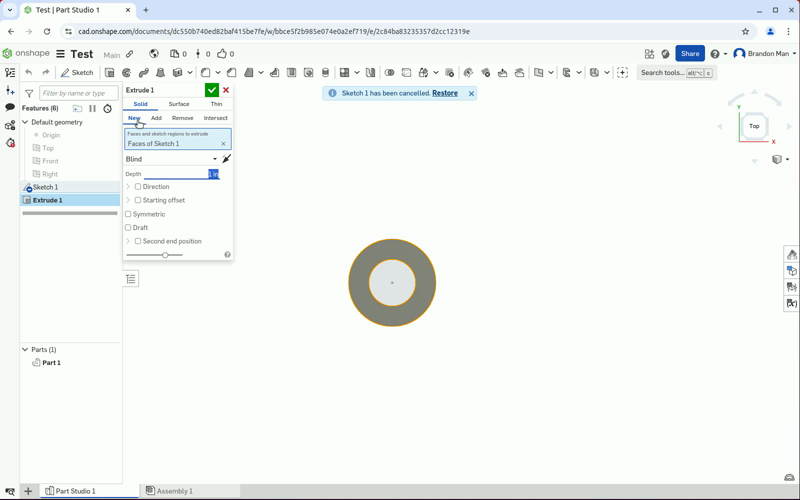
text(7.703)
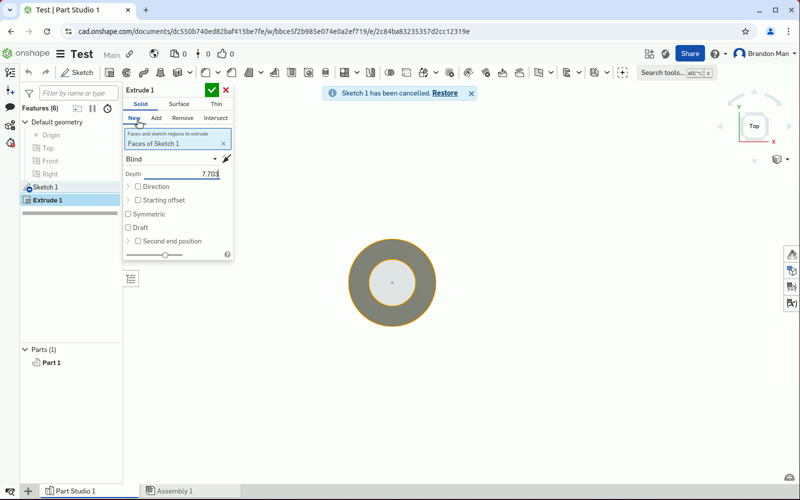
key(enter)
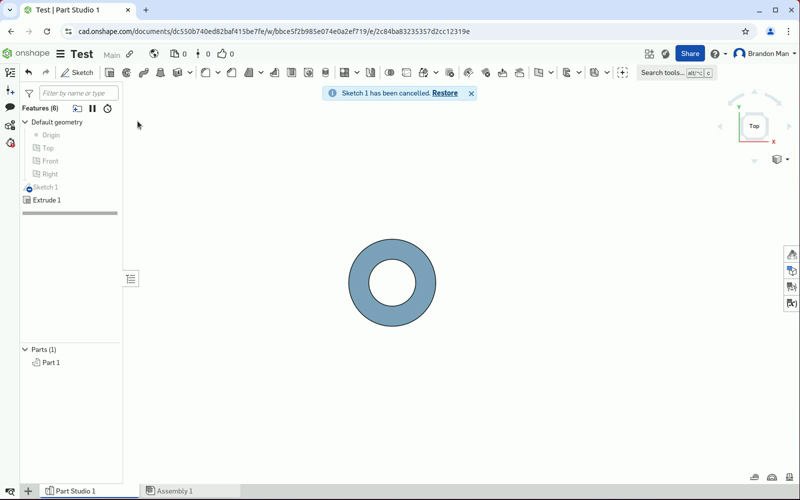
key(shift+h)
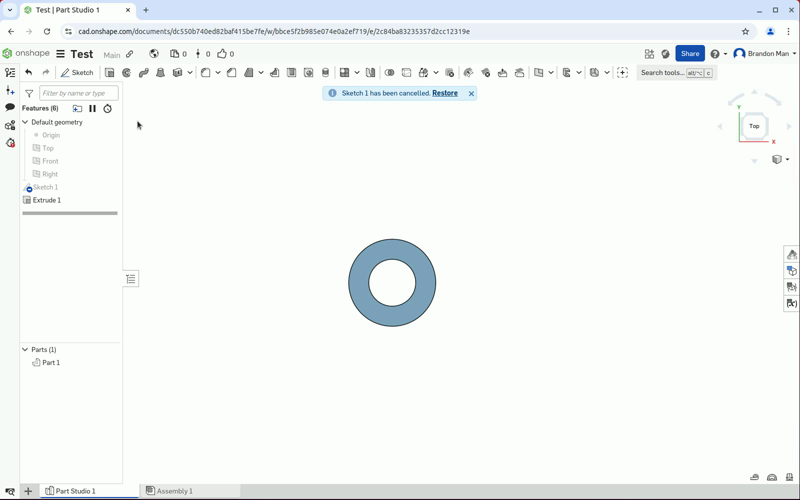
key(shift+h)
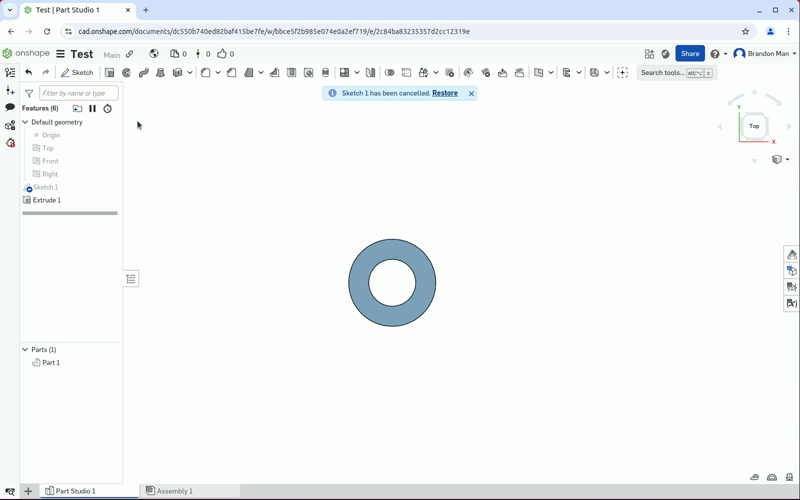
mouse_move(73, 189)
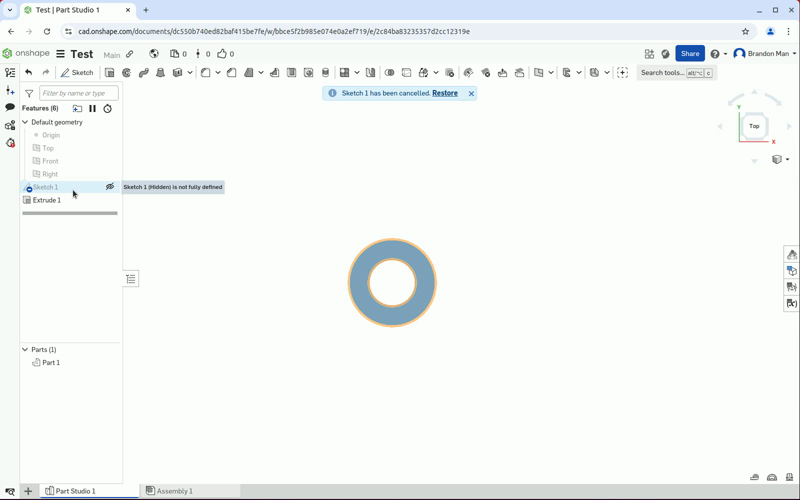
click(73, 189)
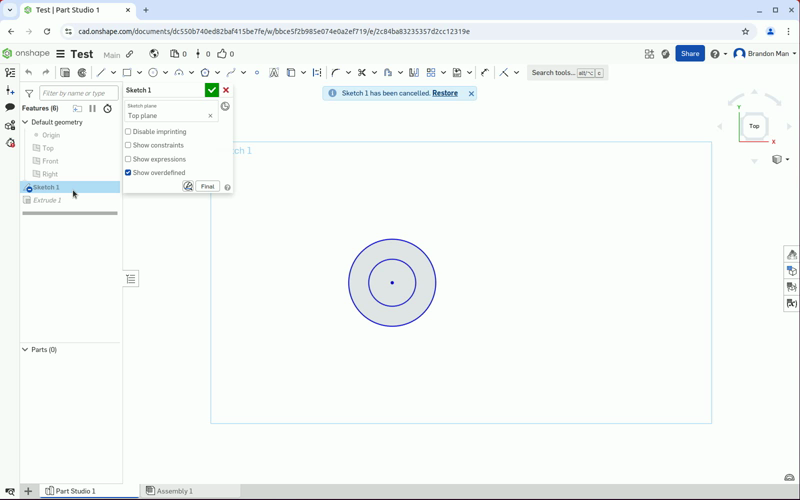
mouse_move(229, 92)
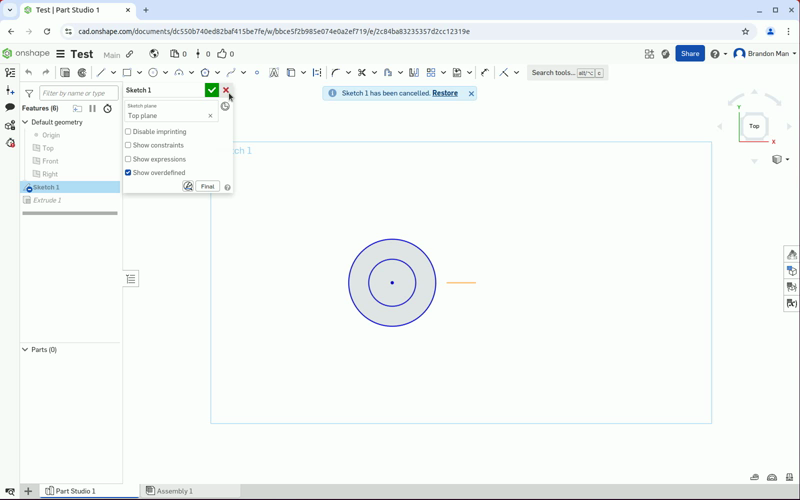
click(229, 92)
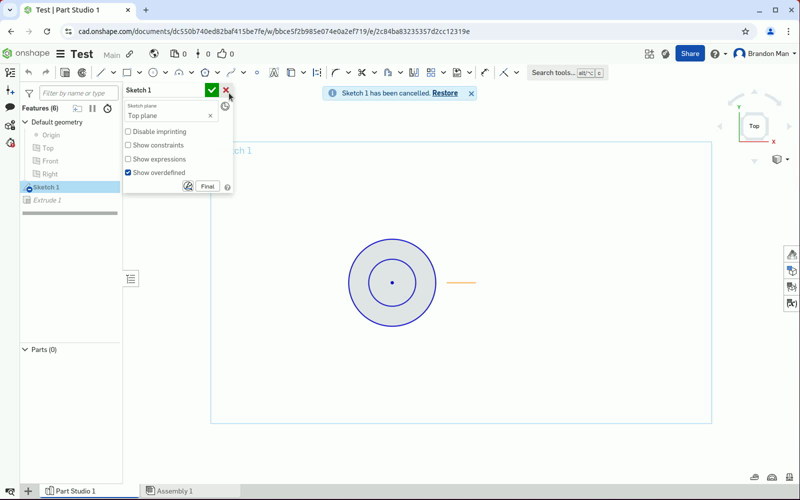
key(shift+s)
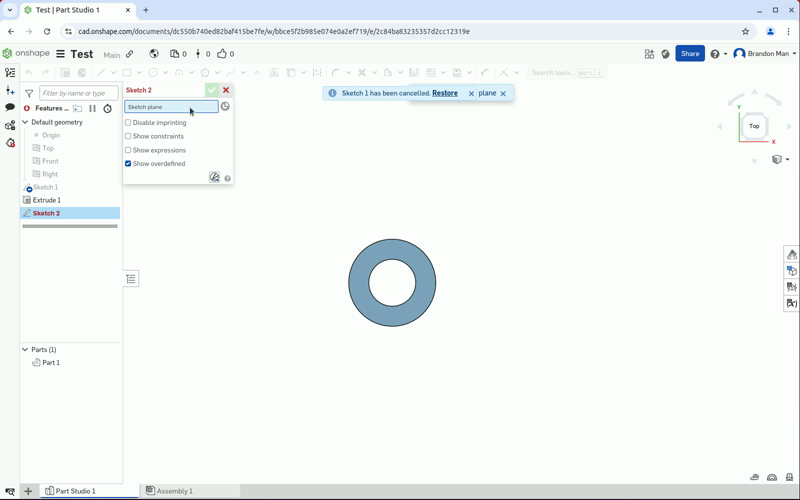
mouse_move(73, 150)
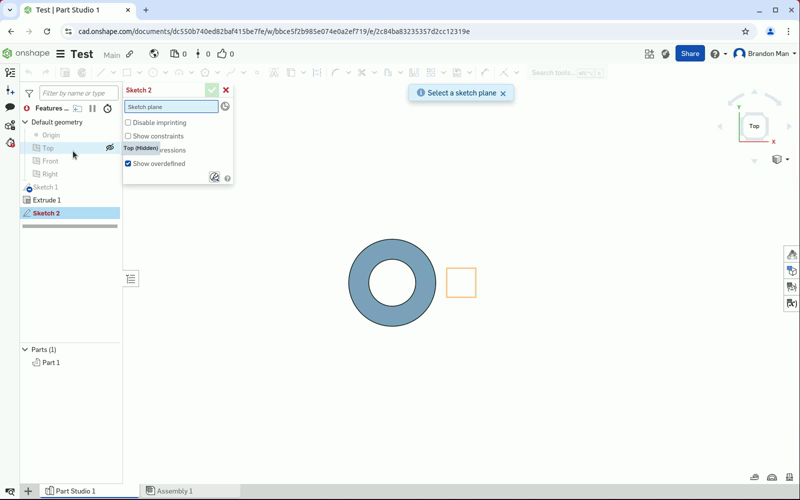
click(73, 150)
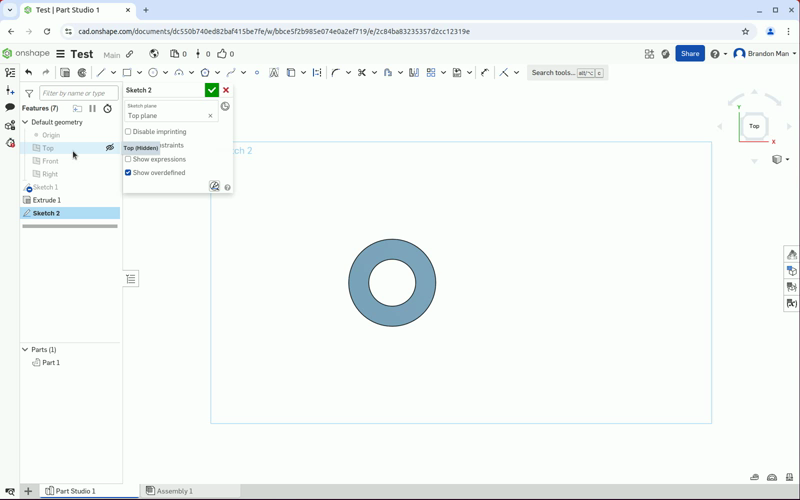
mouse_move(73, 352)
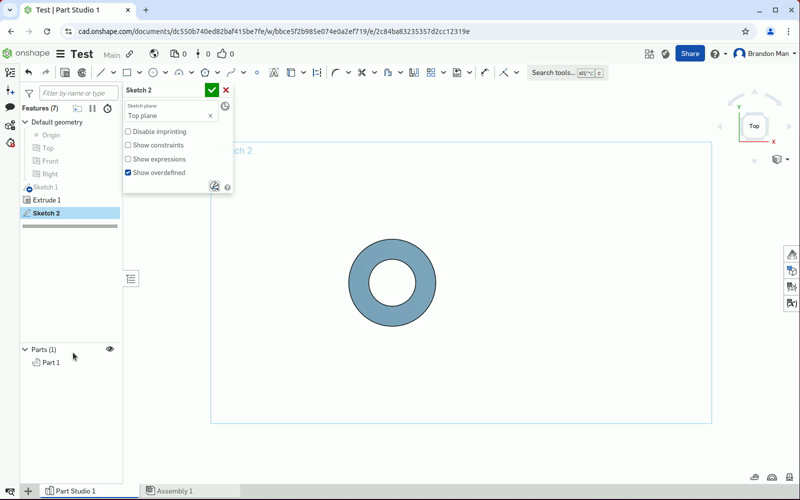
key(y)
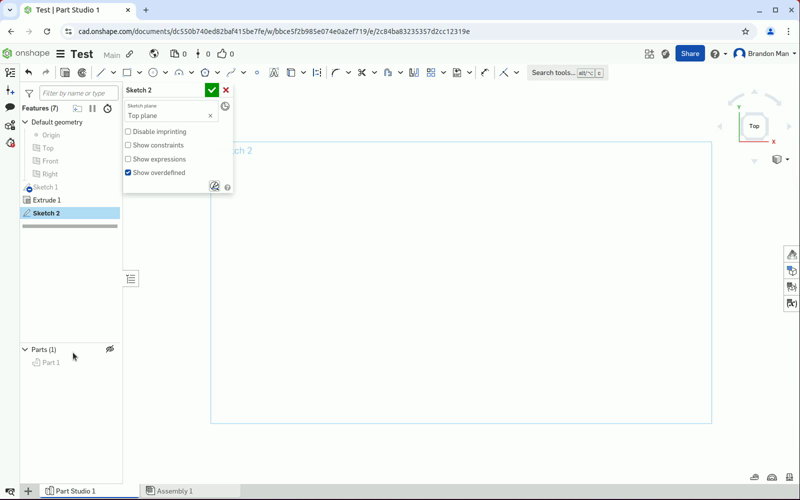
key(l)
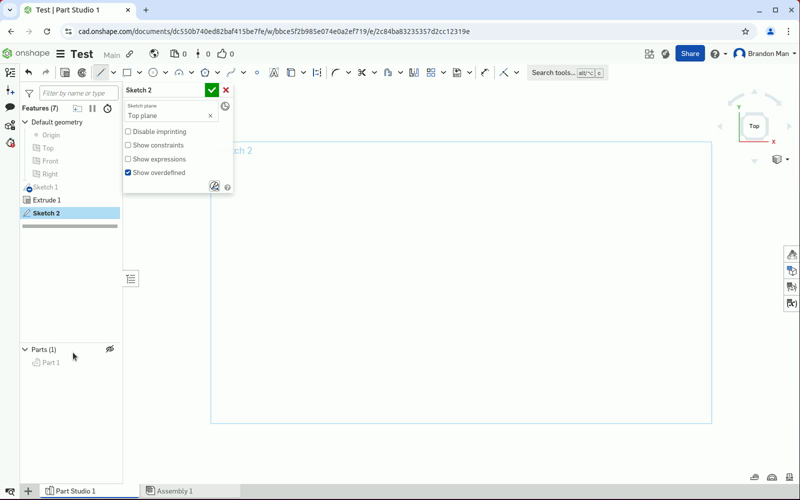
key_down(shift)
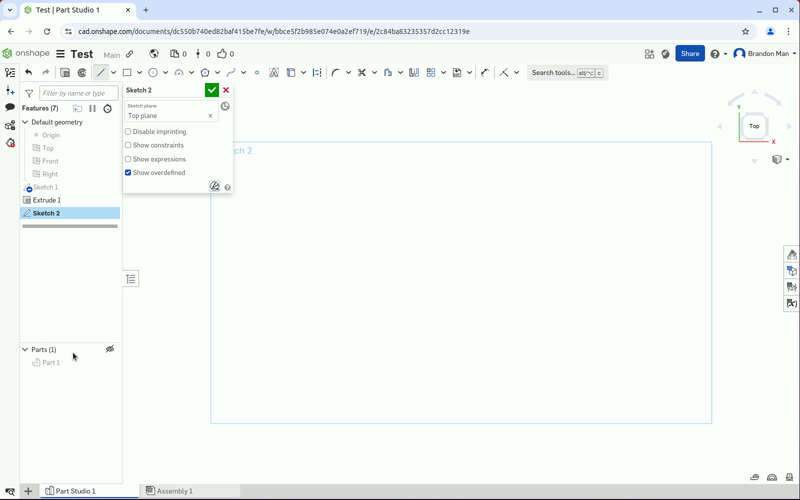
mouse_move(391, 326)
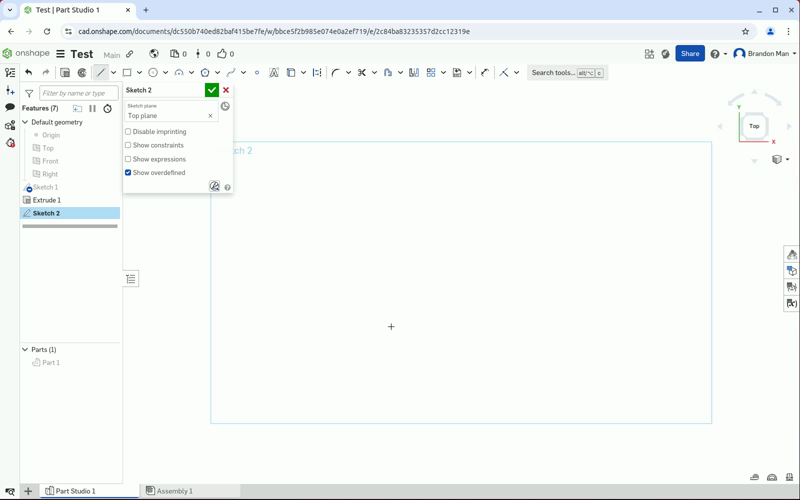
click(391, 326)
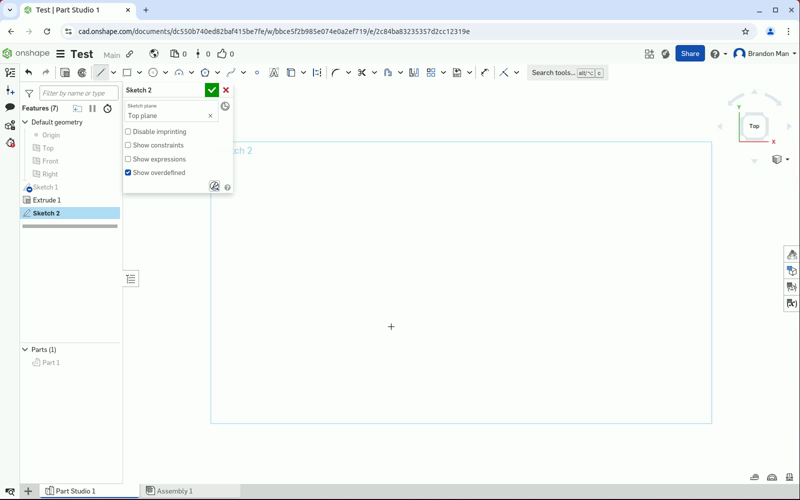
key_up(shift)
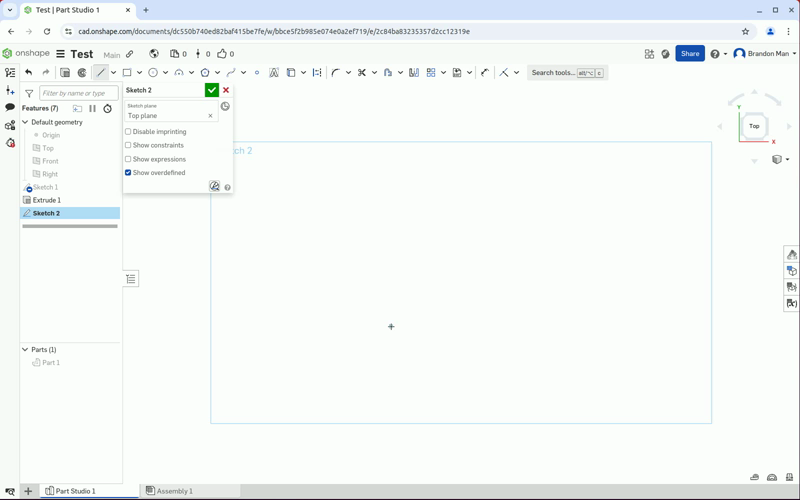
key_down(shift)
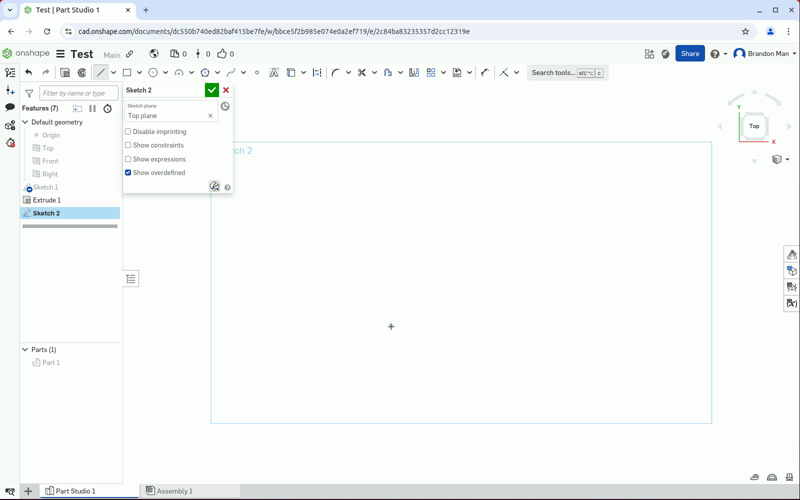
mouse_move(529, 324)
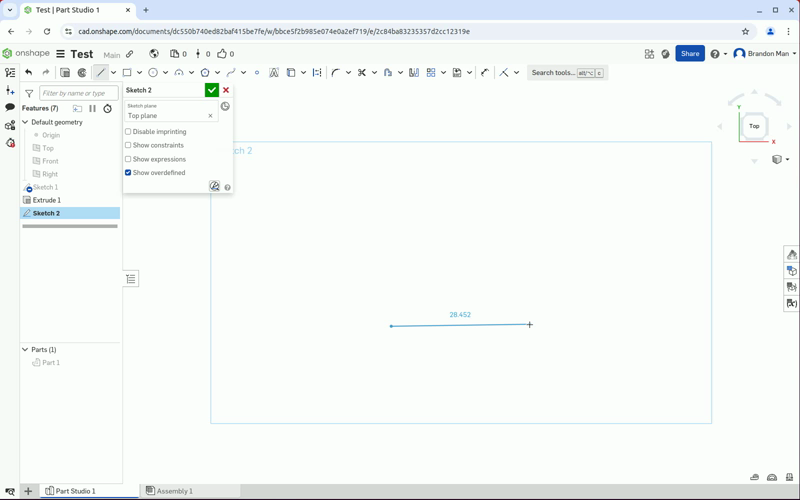
click(529, 324)
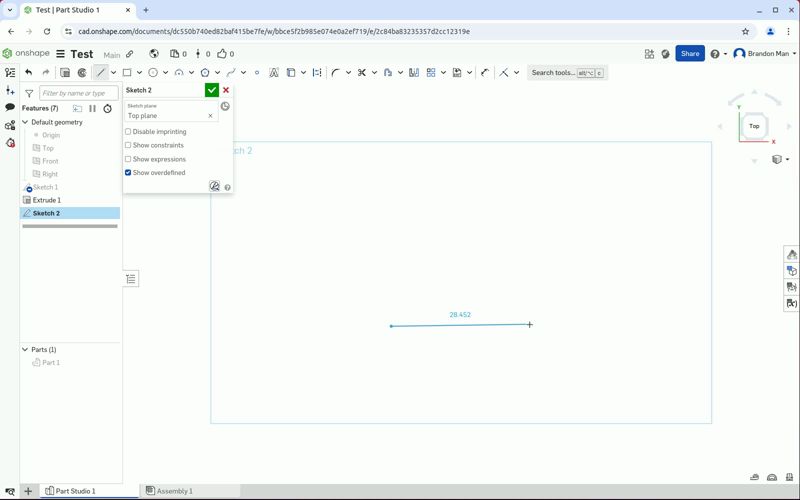
key_up(shift)
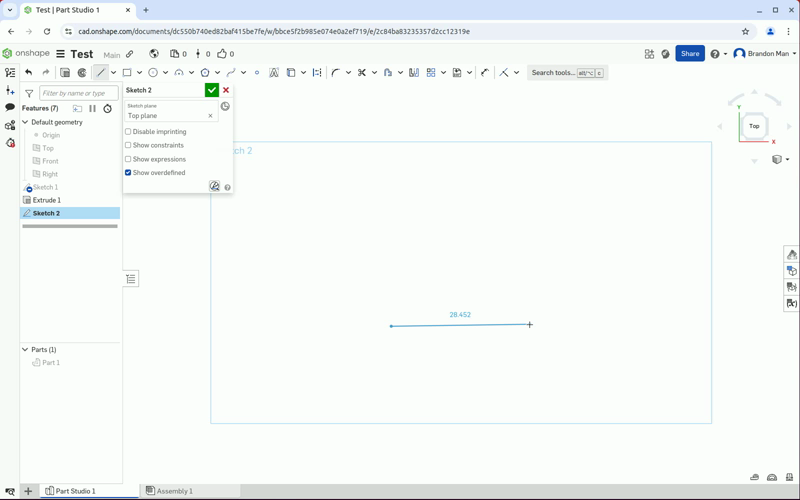
key(esc)
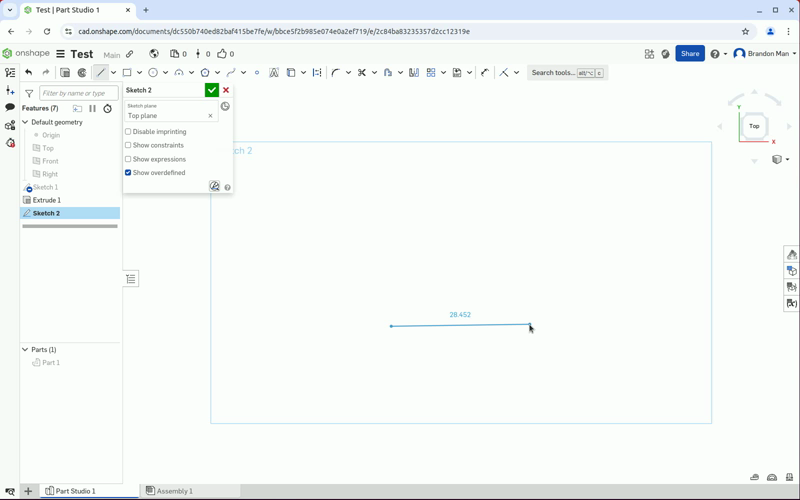
key(a)
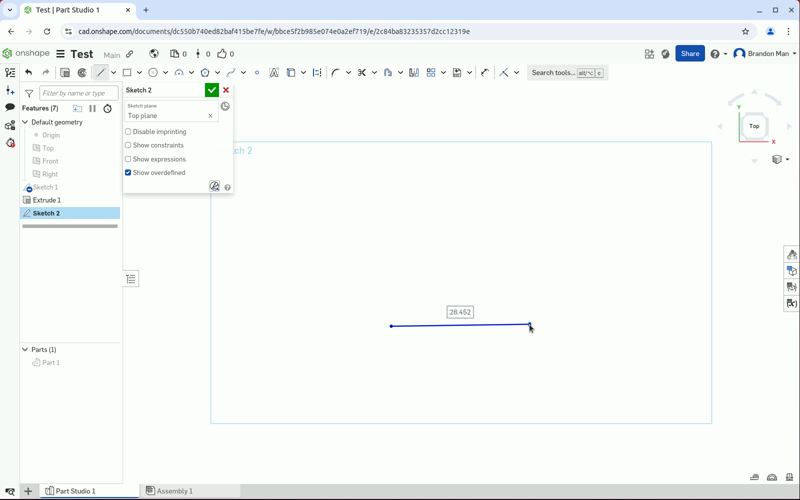
mouse_move(529, 324)
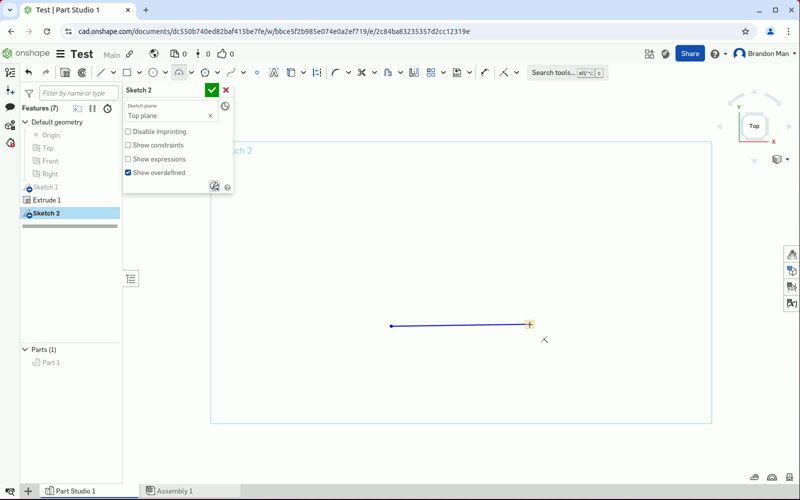
click(529, 324)
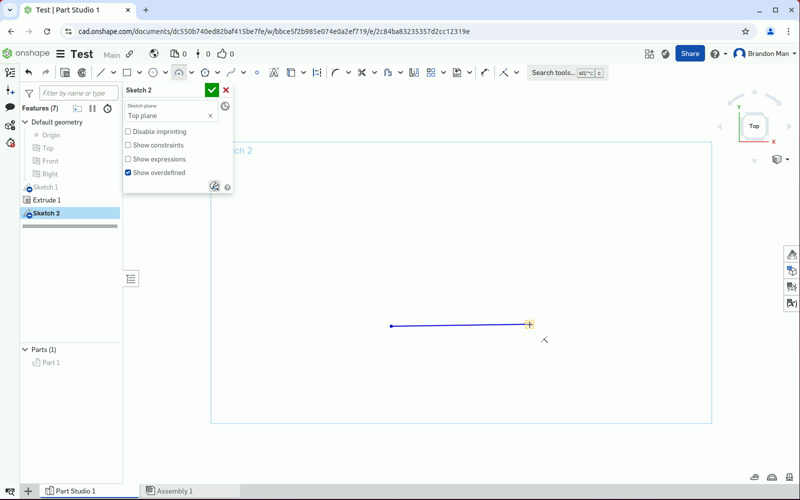
key_down(shift)
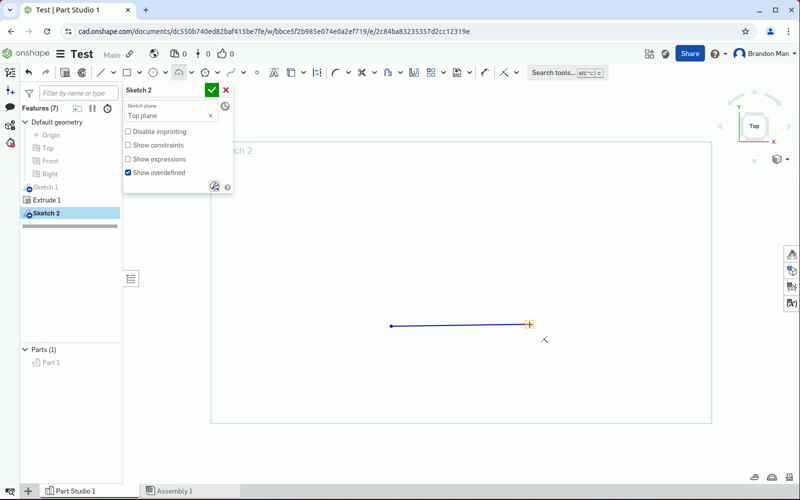
mouse_move(529, 241)
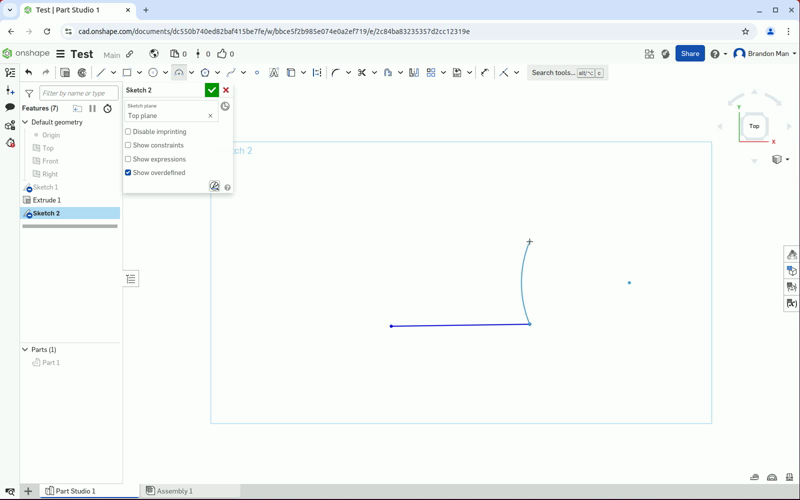
click(529, 241)
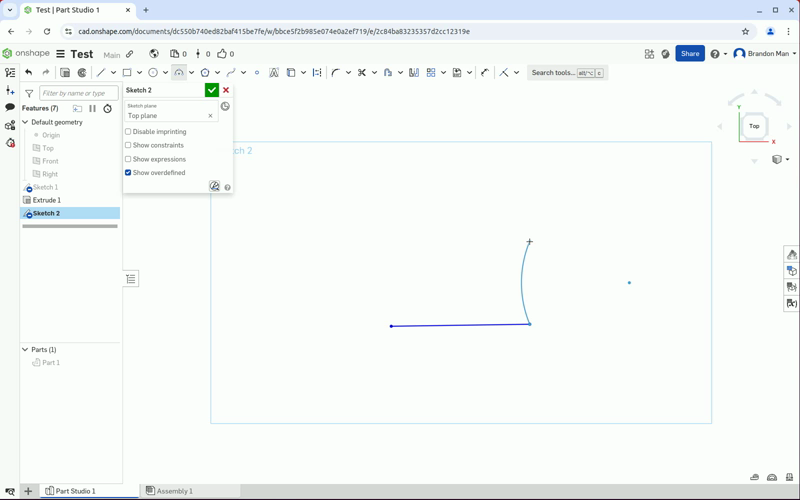
mouse_move(570, 282)
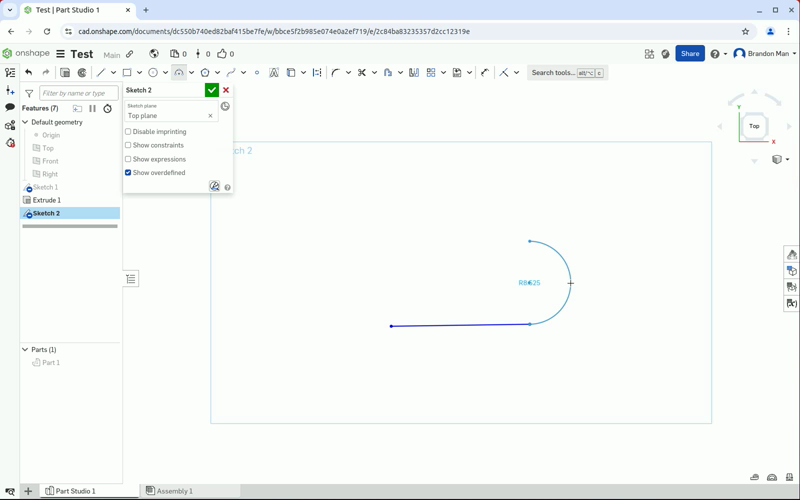
click(570, 282)
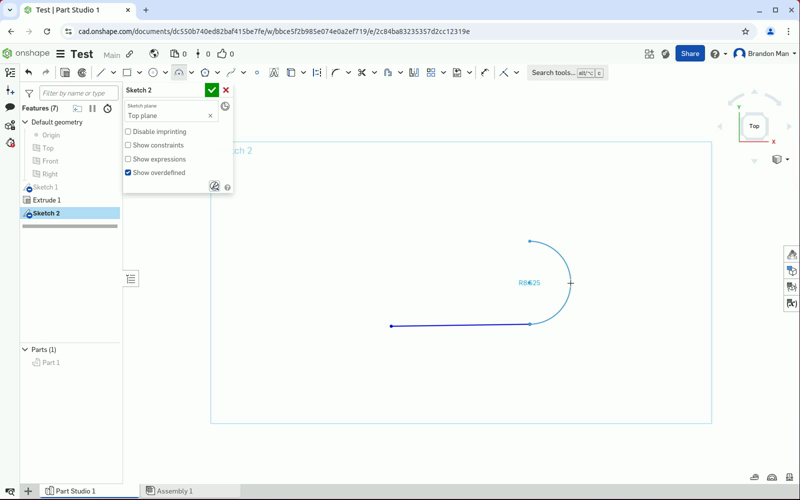
key_up(shift)
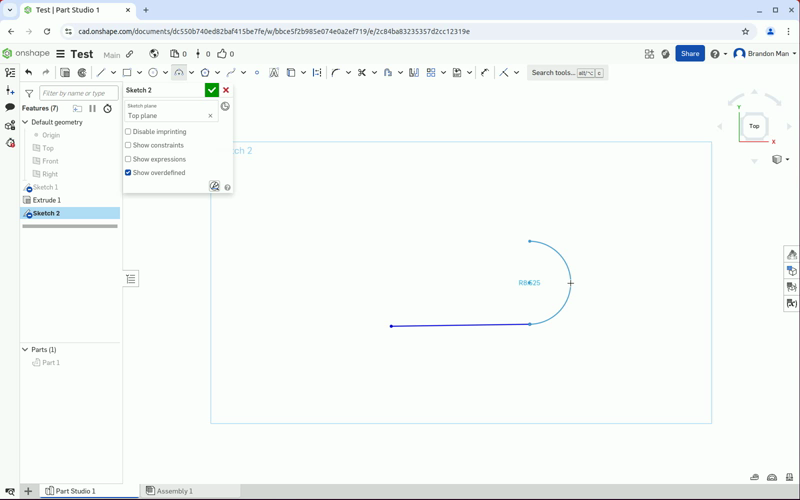
key(esc)
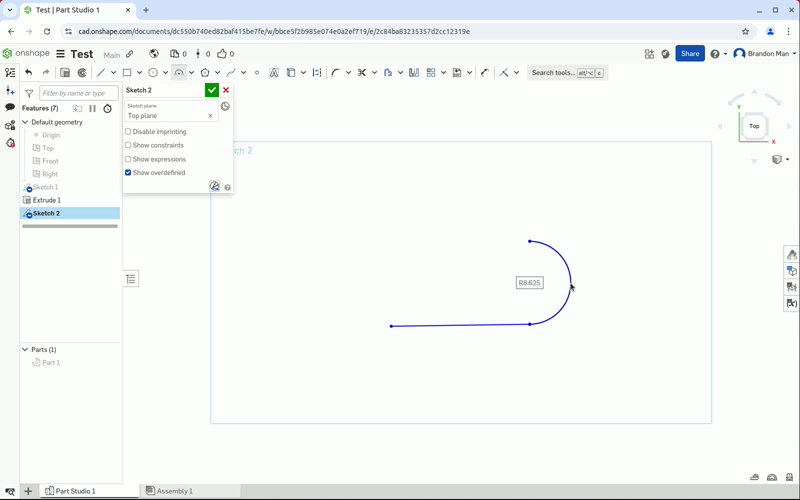
key(l)
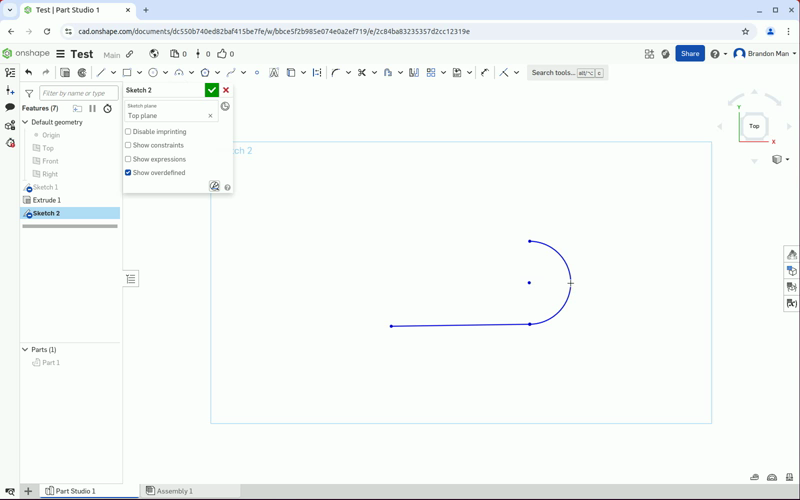
mouse_move(529, 241)
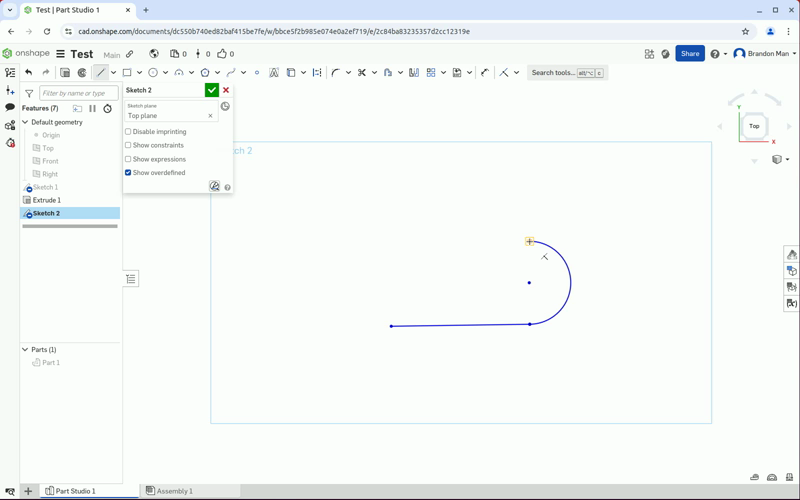
click(529, 241)
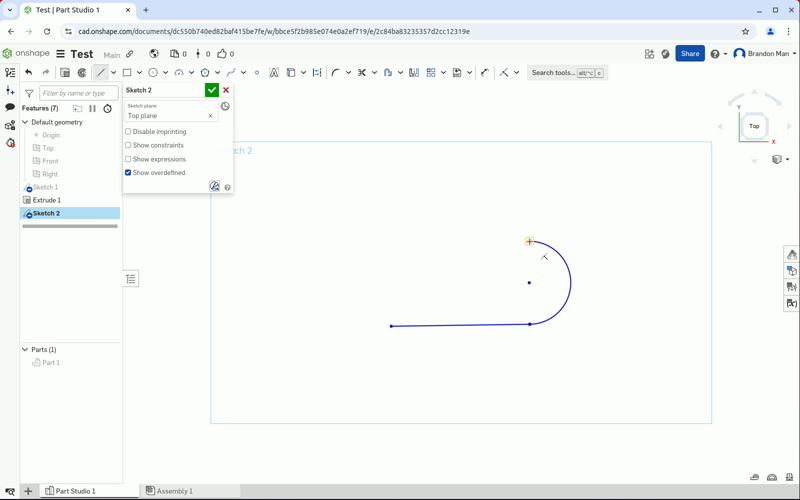
key_down(shift)
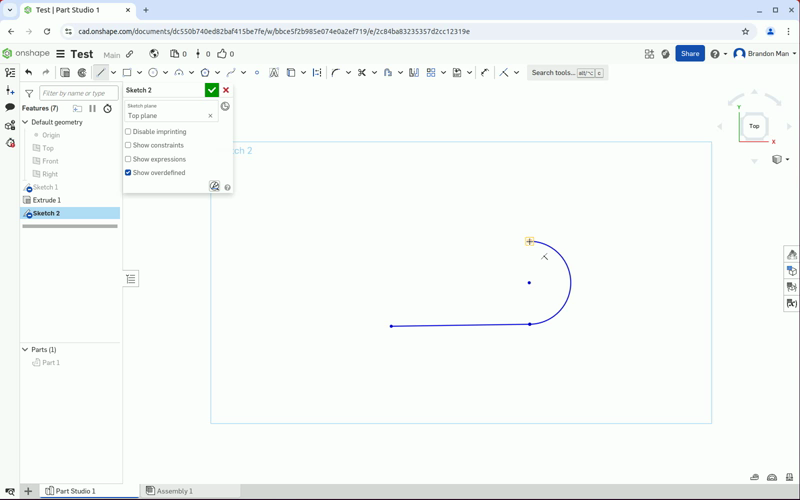
mouse_move(391, 241)
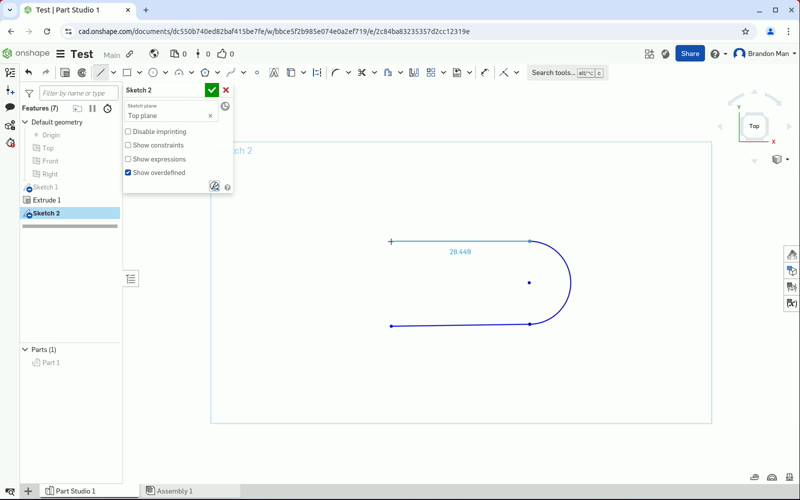
click(391, 241)
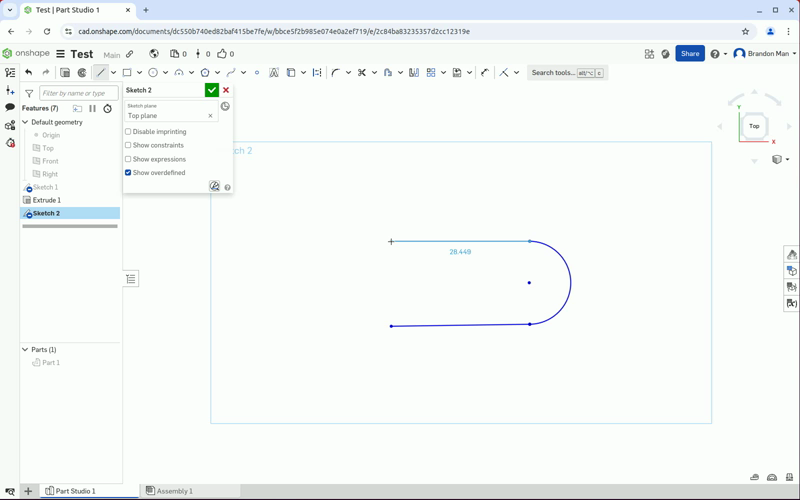
key_up(shift)
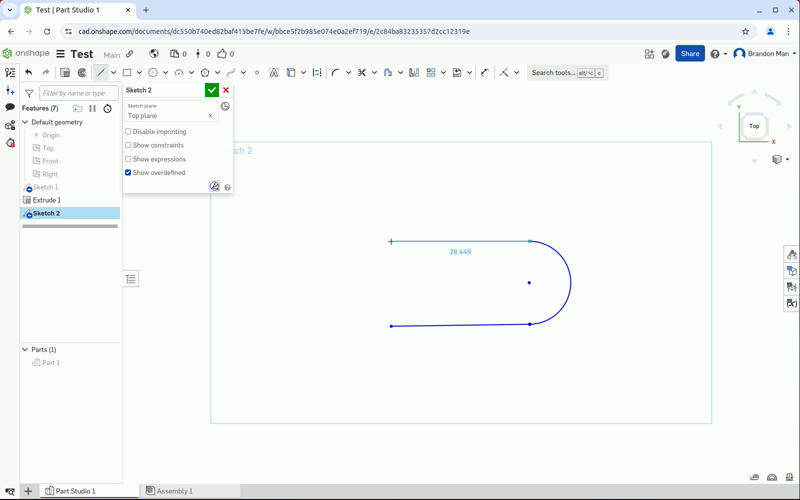
key(esc)
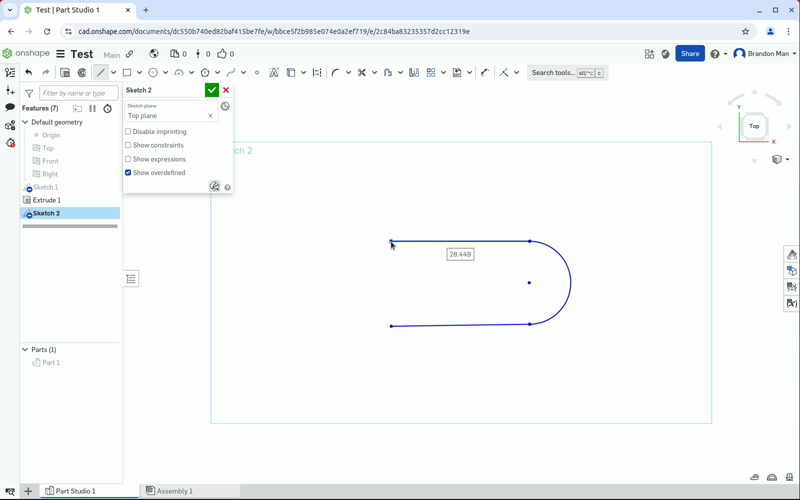
key(a)
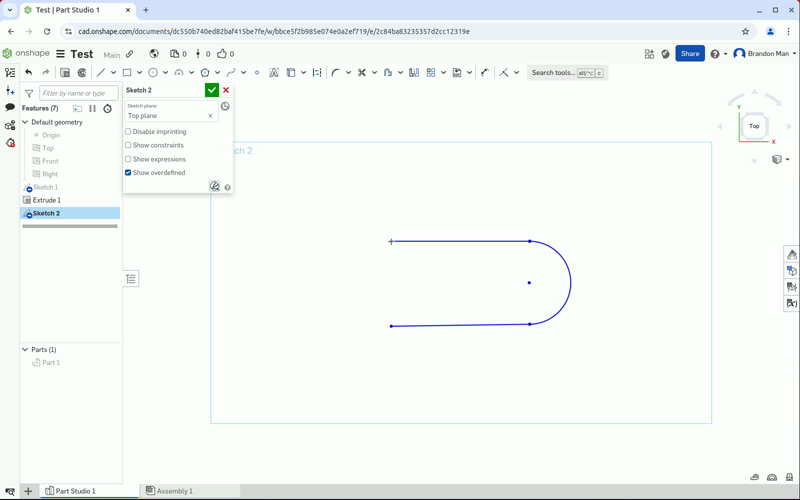
mouse_move(391, 241)
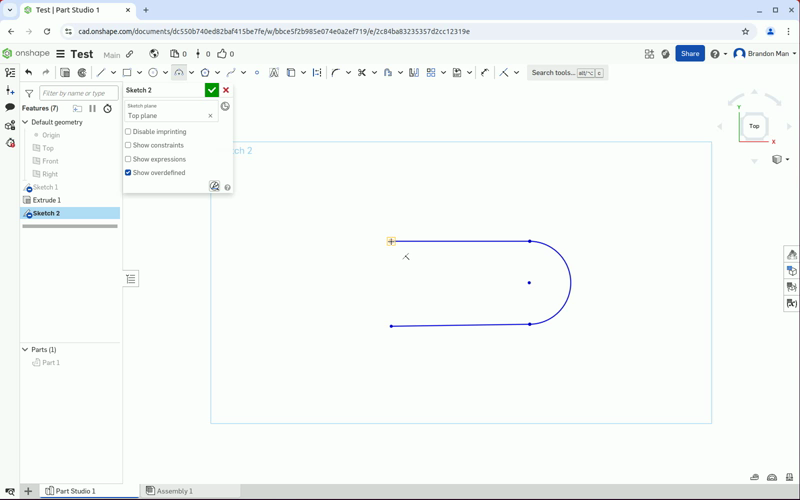
click(391, 241)
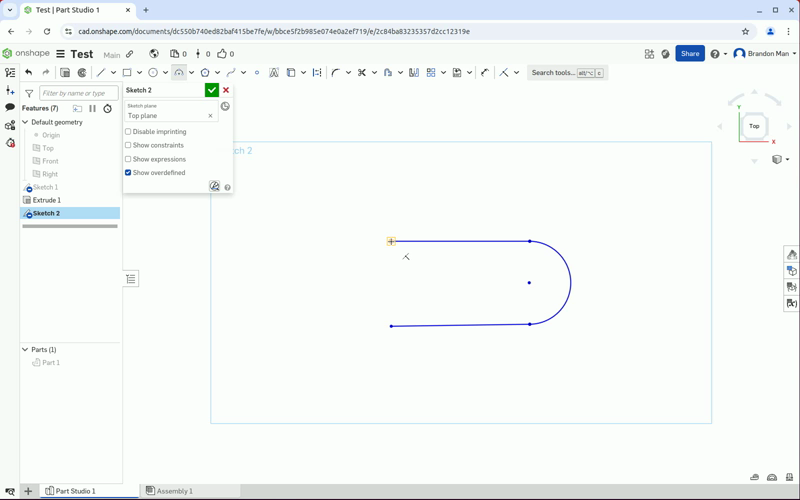
mouse_move(391, 326)
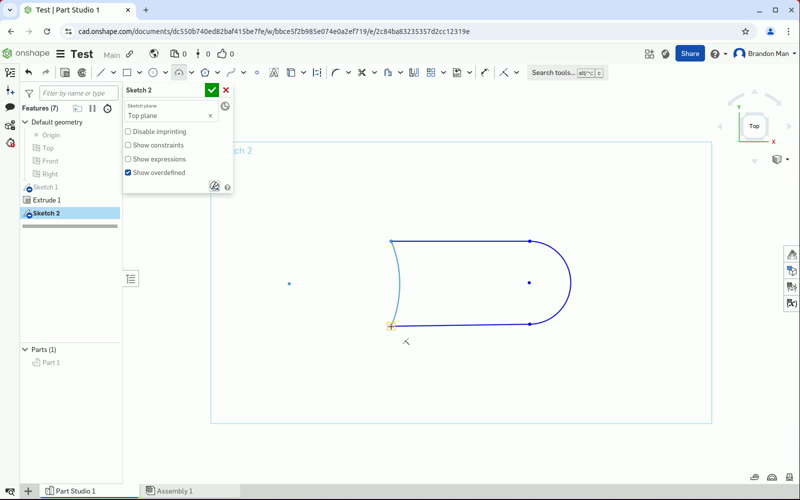
click(391, 326)
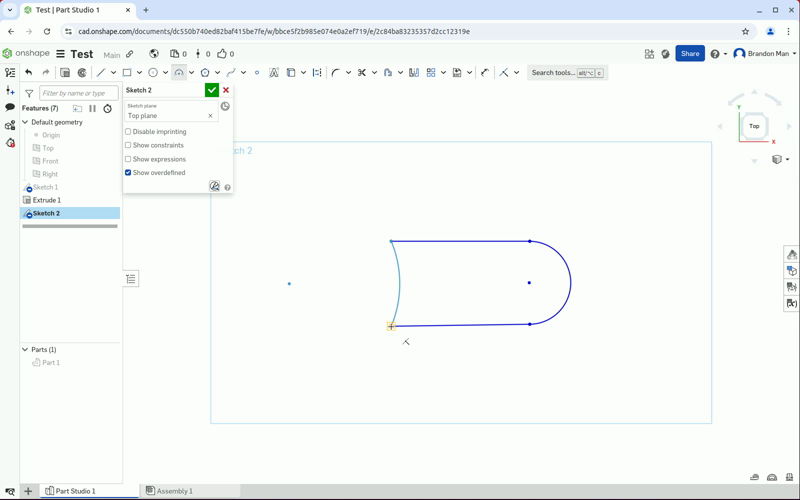
key_down(shift)
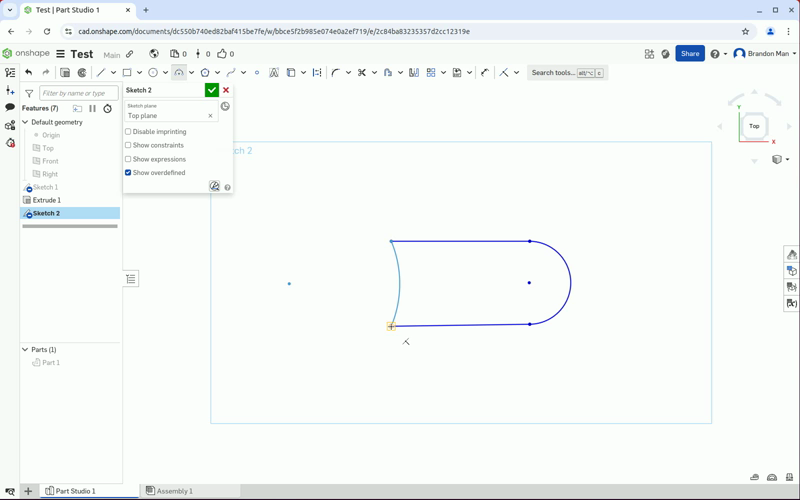
mouse_move(433, 283)
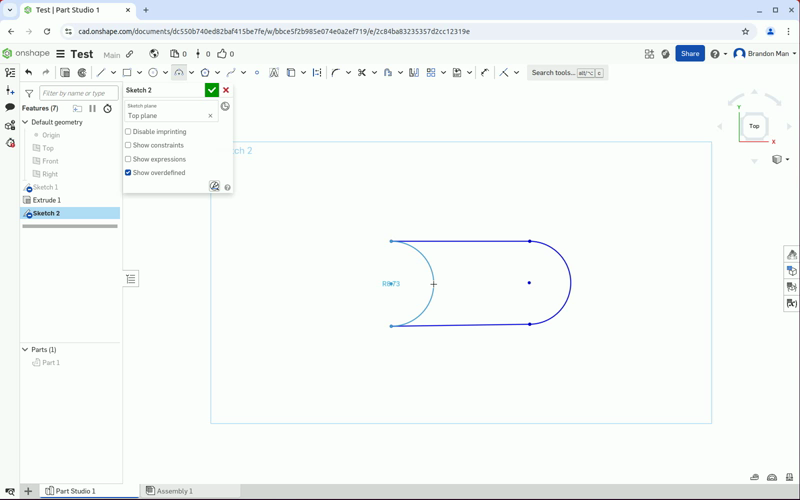
click(433, 283)
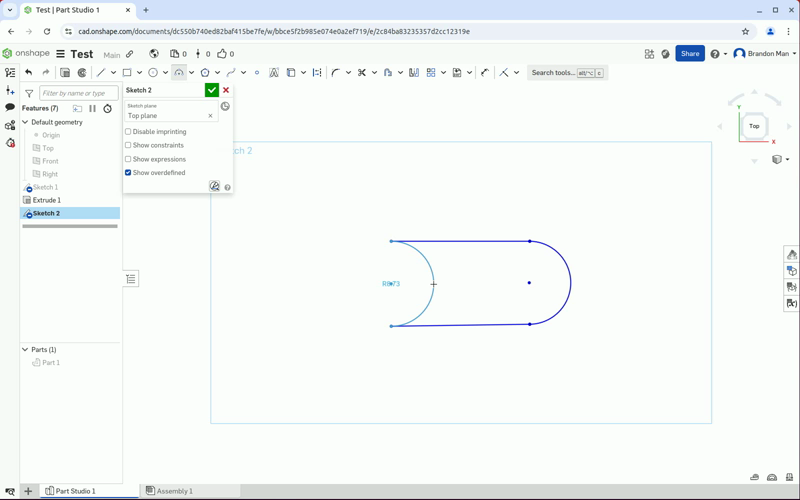
key_up(shift)
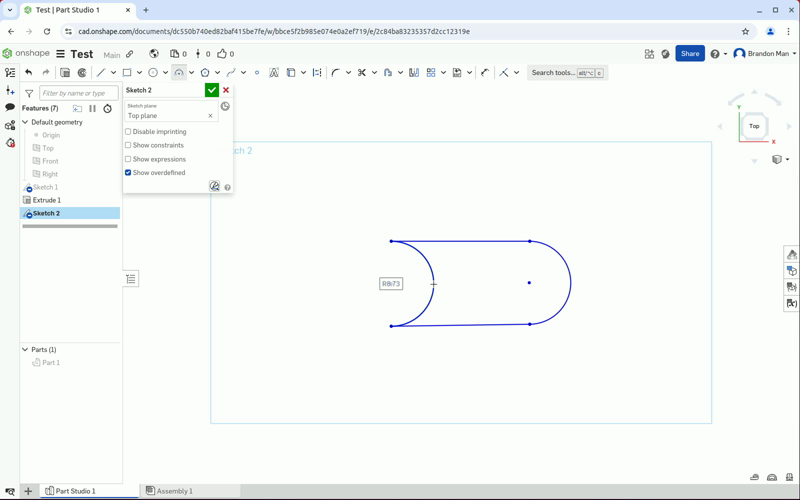
key(esc)
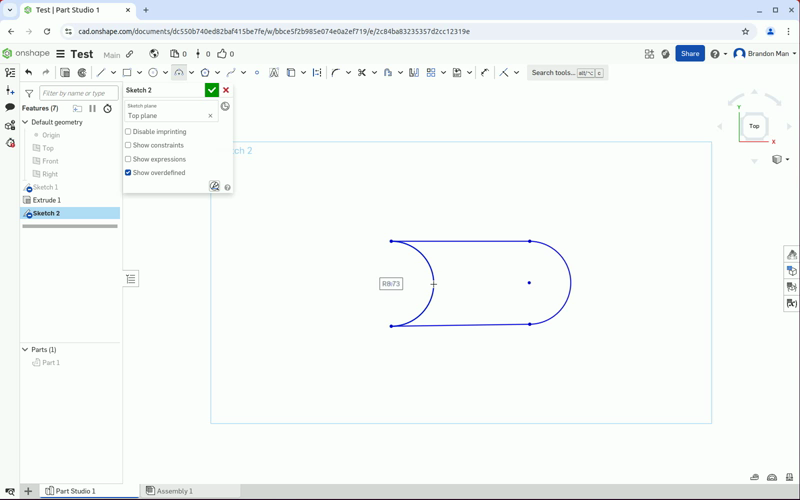
key(c)
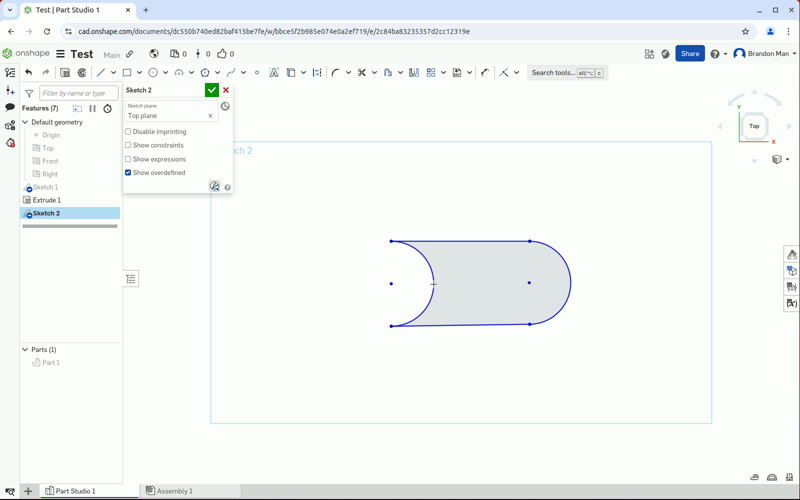
key_down(shift)
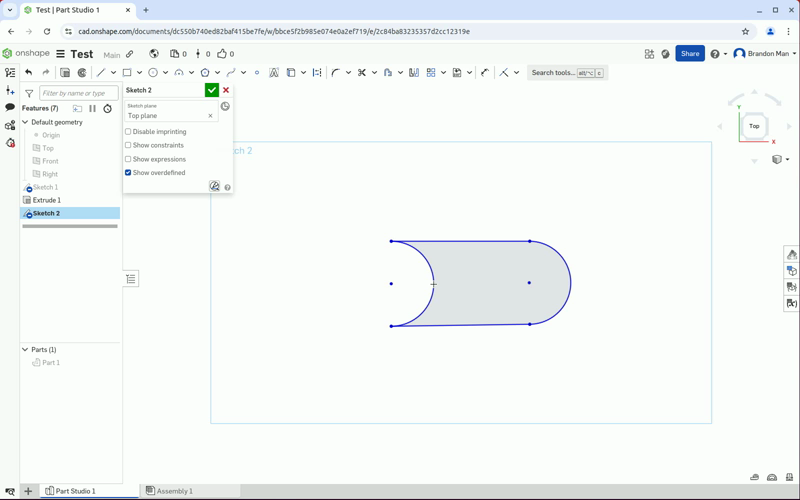
mouse_move(529, 282)
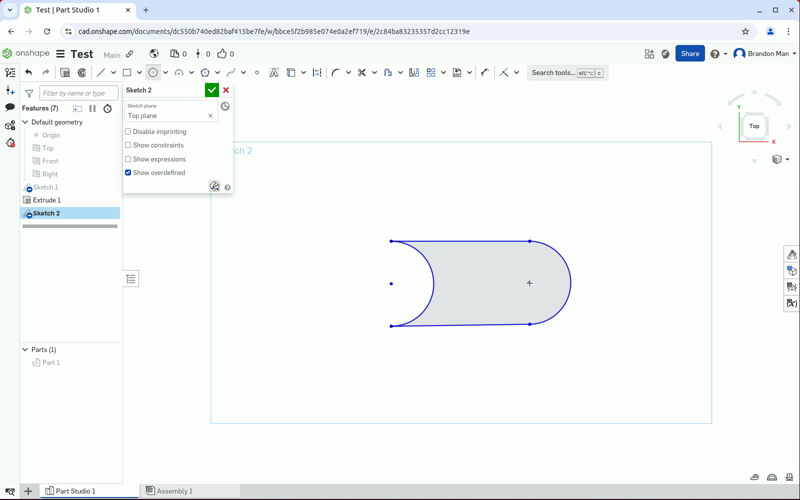
scroll(6)
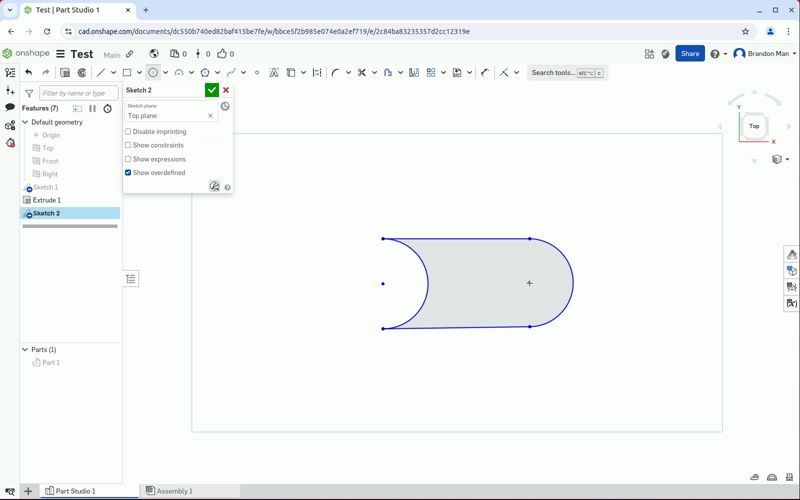
scroll(6)
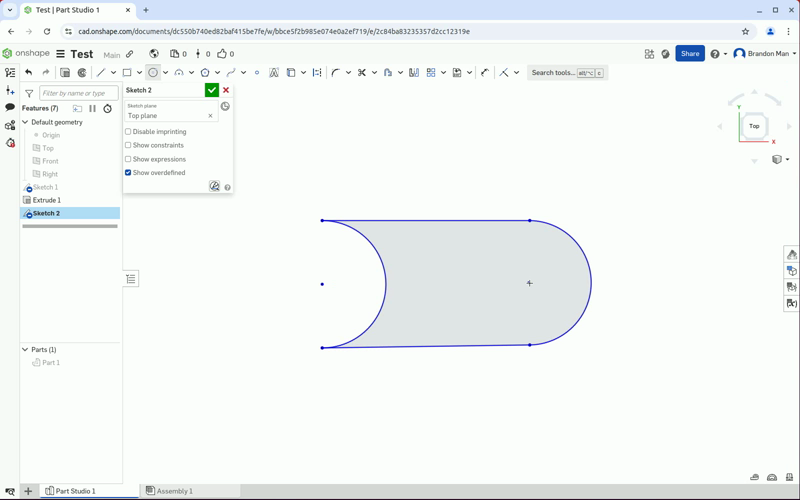
scroll(6)
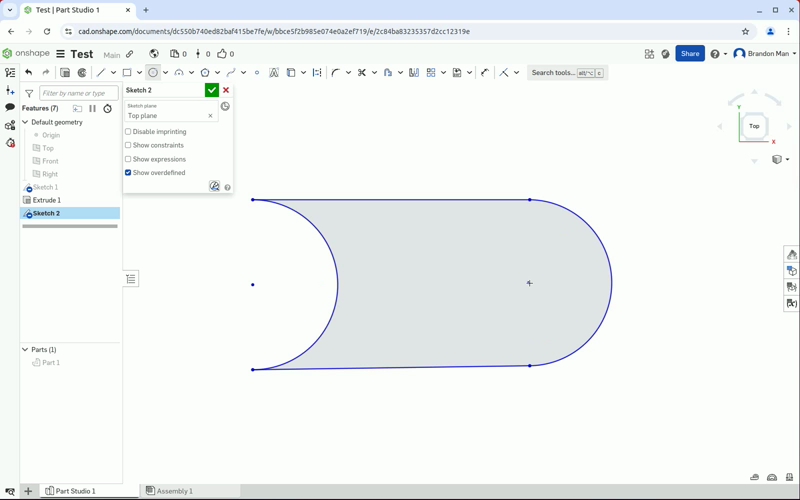
scroll(6)
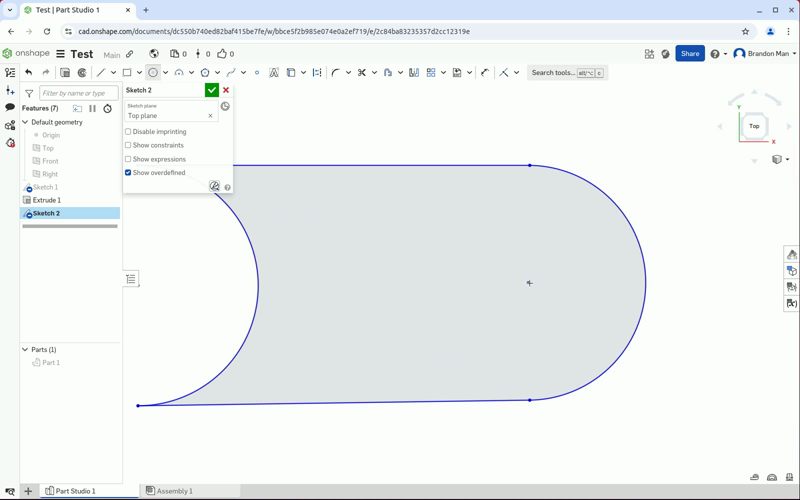
scroll(6)
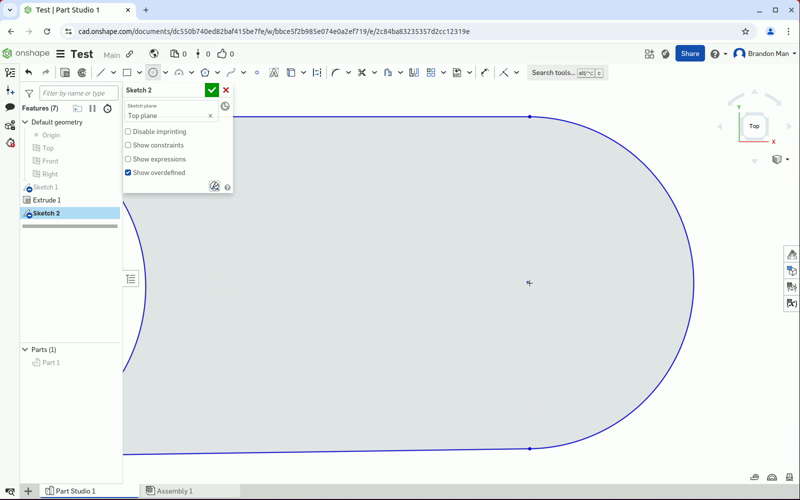
scroll(6)
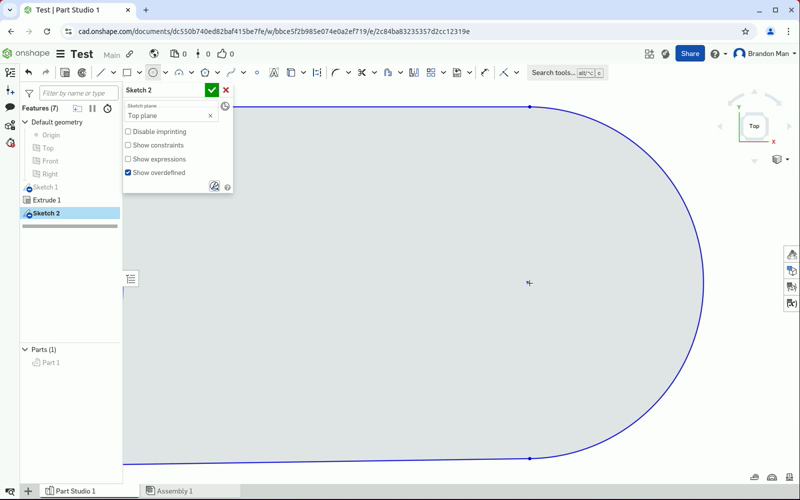
scroll(6)
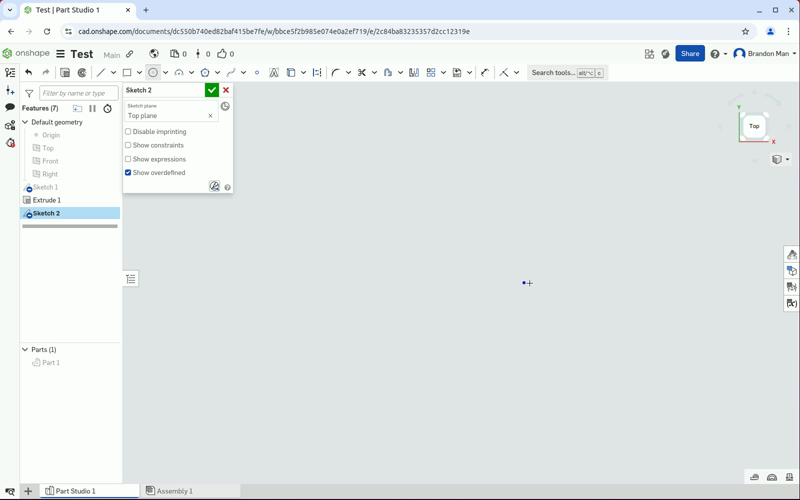
click(529, 282)
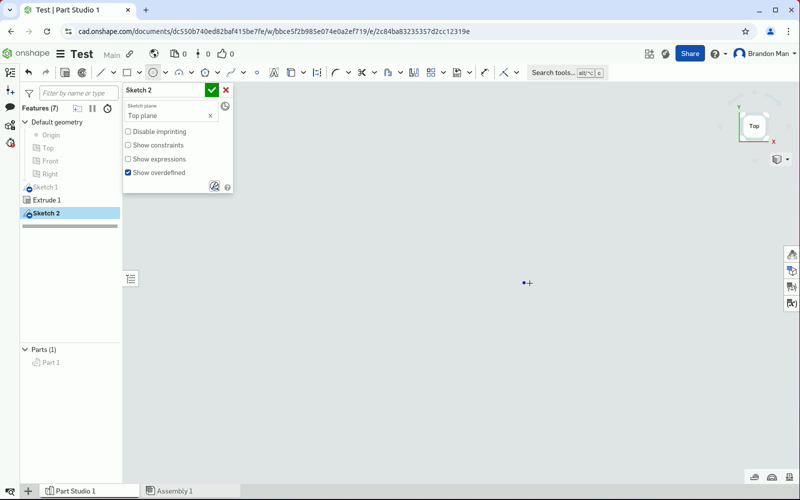
scroll(-6)
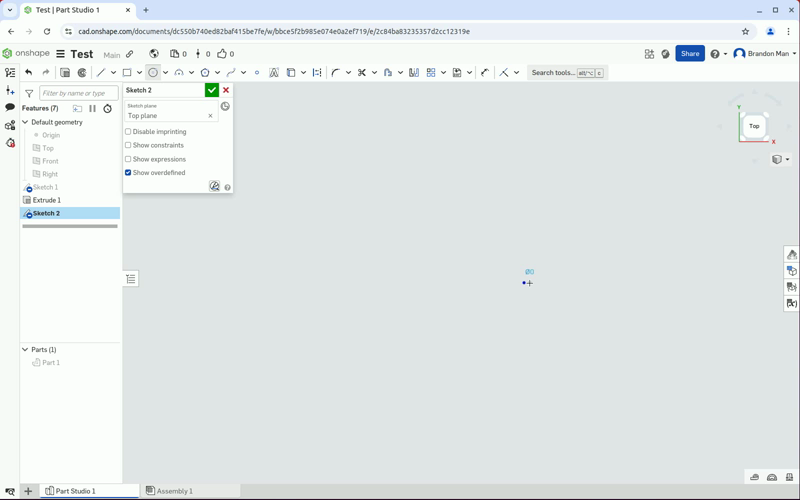
scroll(-6)
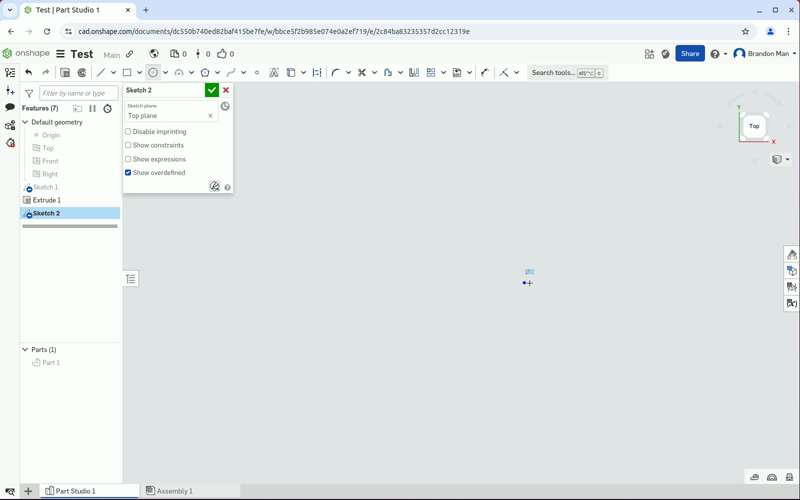
scroll(-6)
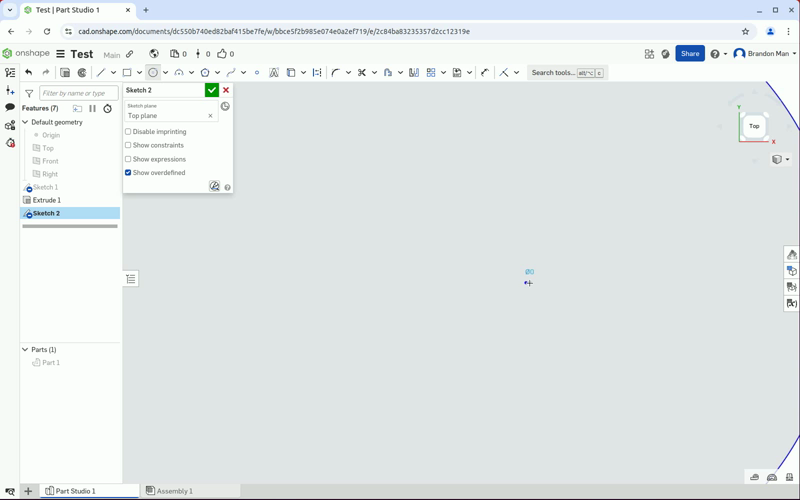
scroll(-6)
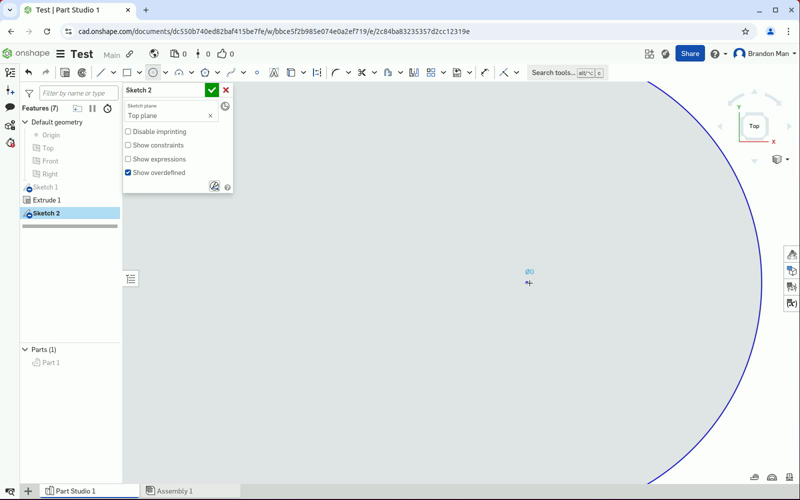
scroll(-6)
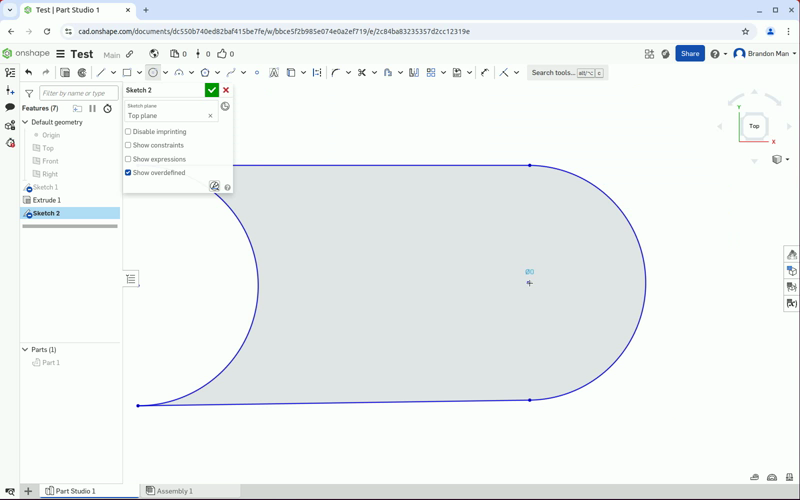
scroll(-6)
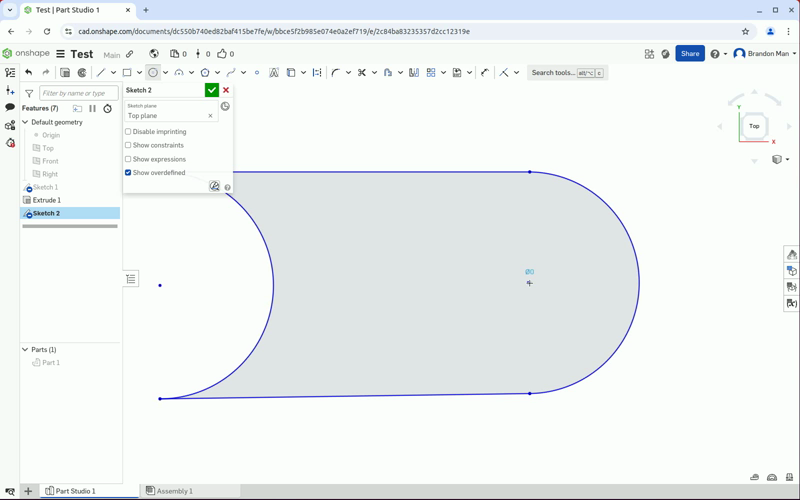
scroll(-6)
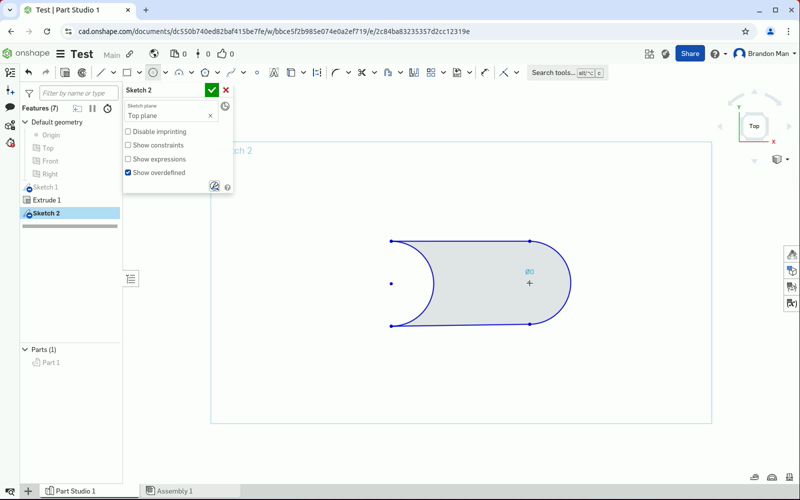
key_up(shift)
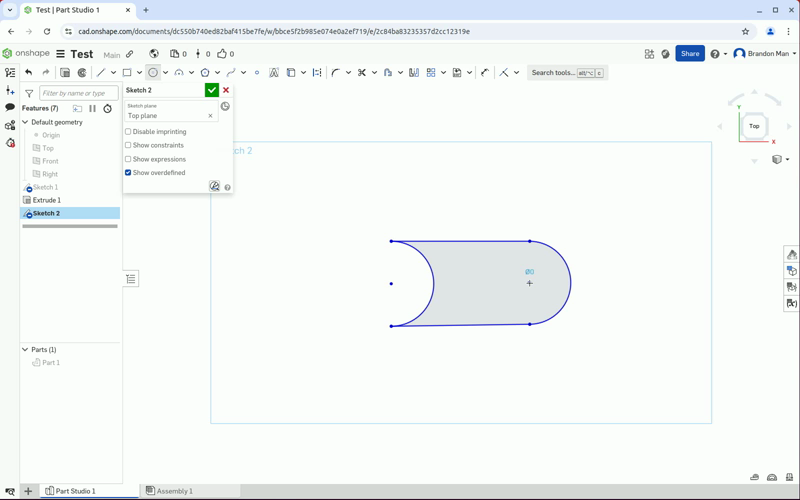
mouse_move(554, 282)
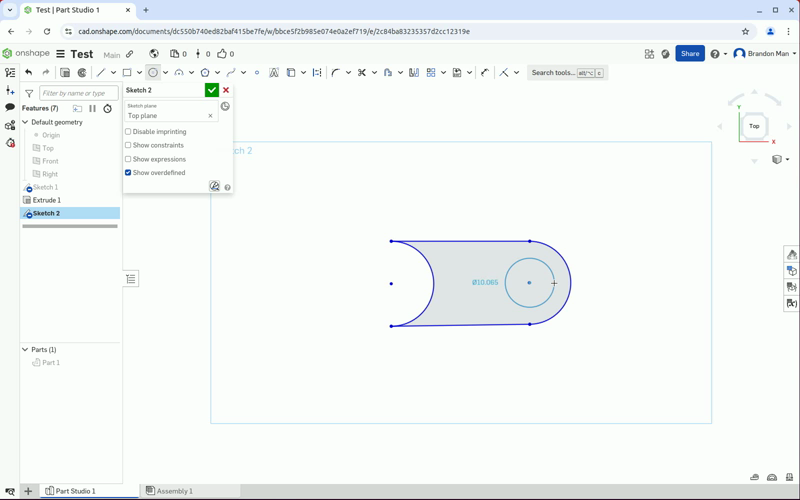
click(554, 282)
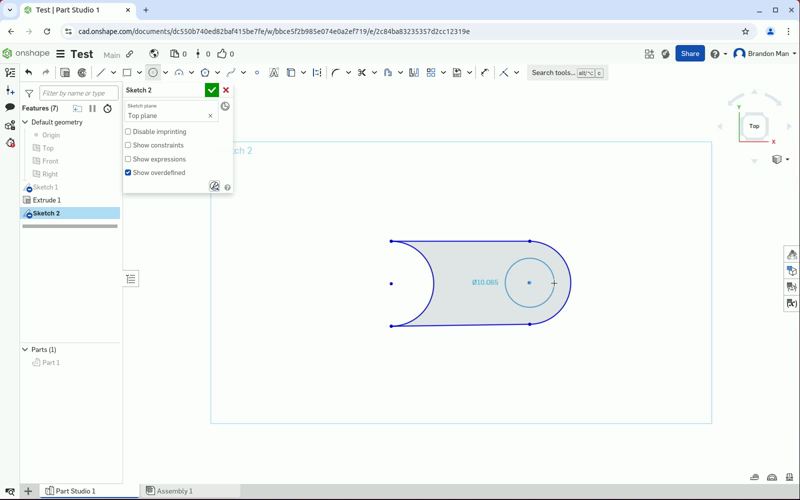
key(esc)
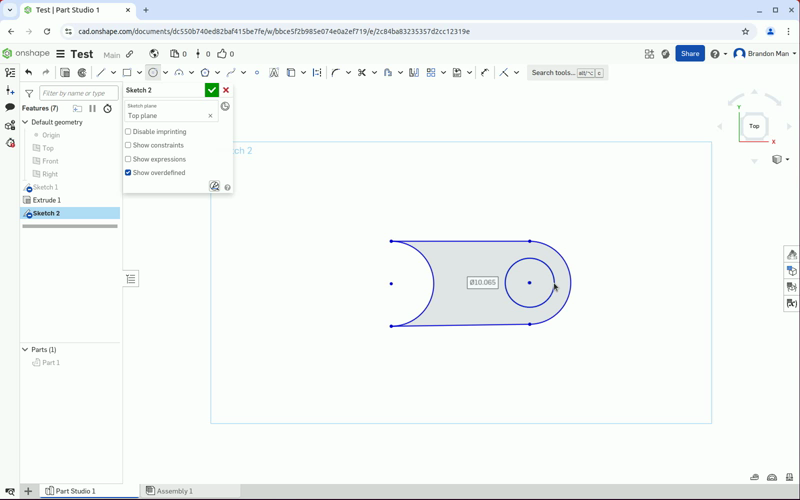
mouse_move(443, 248)
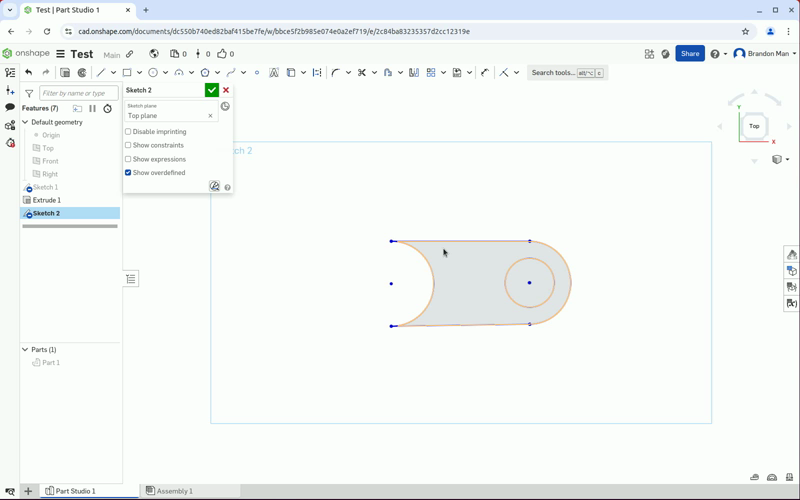
click(443, 248)
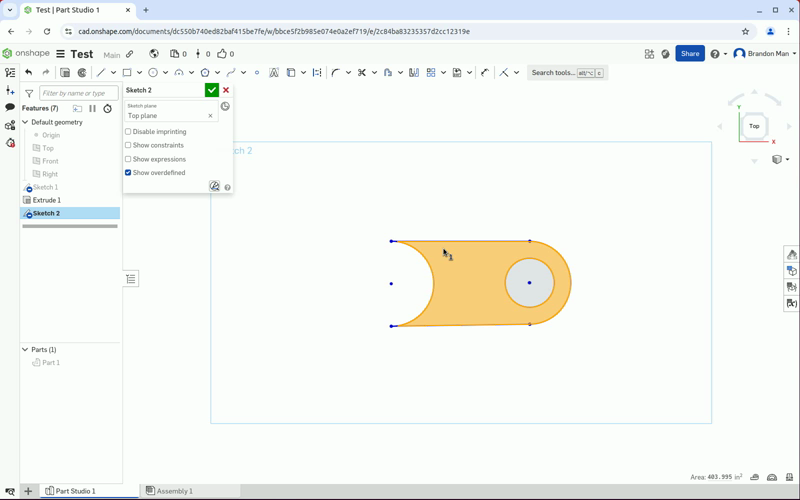
mouse_move(73, 352)
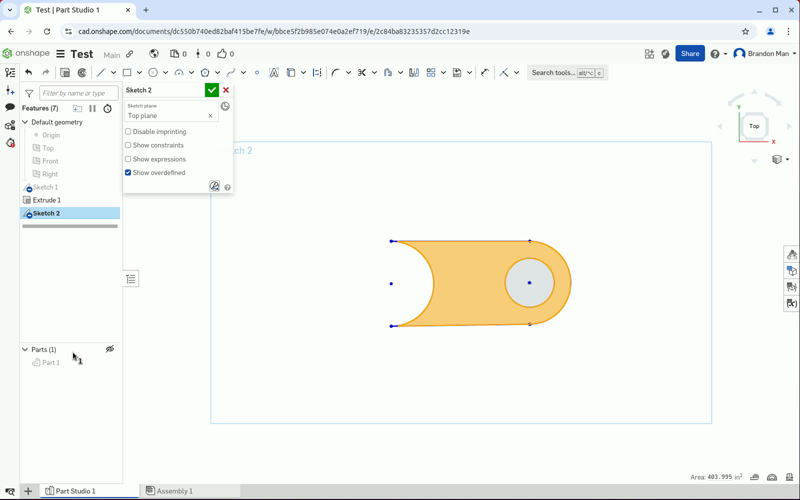
key(shift+y)
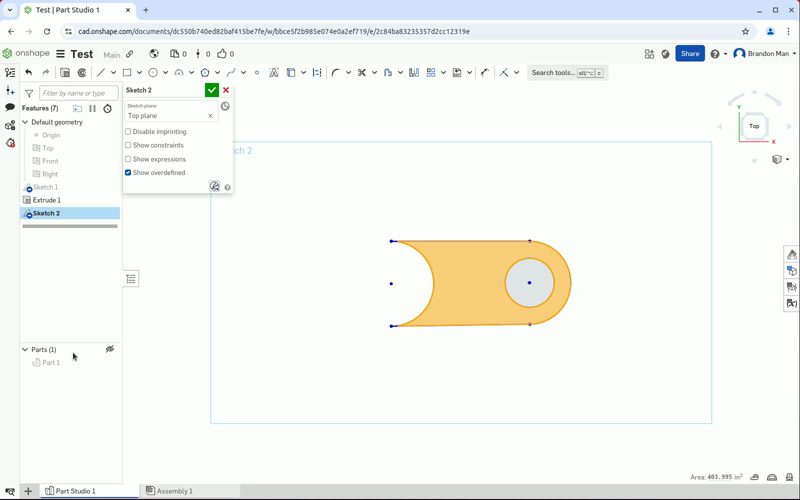
key(shift+e)
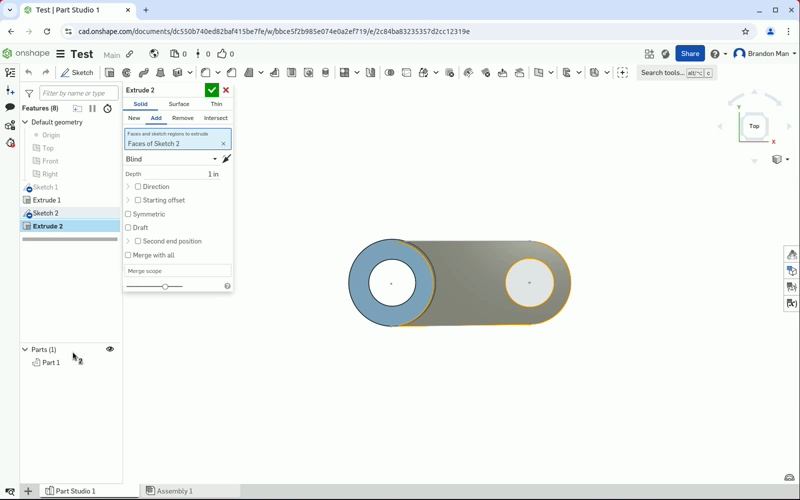
mouse_move(143, 106)
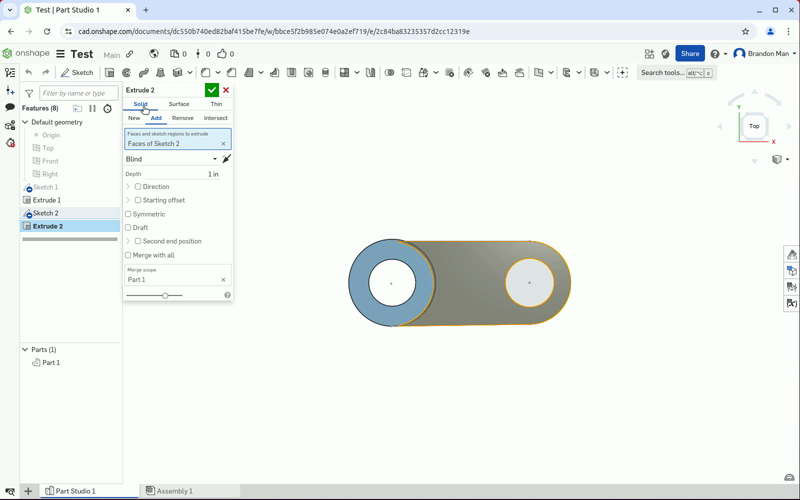
click(143, 106)
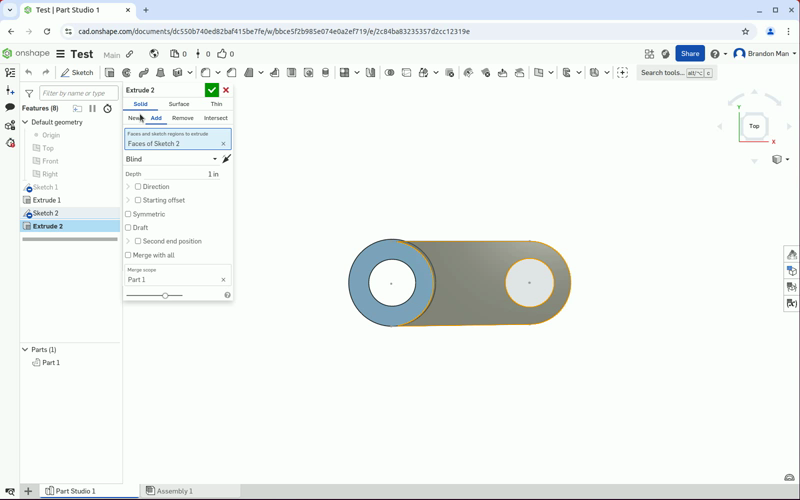
mouse_move(137, 120)
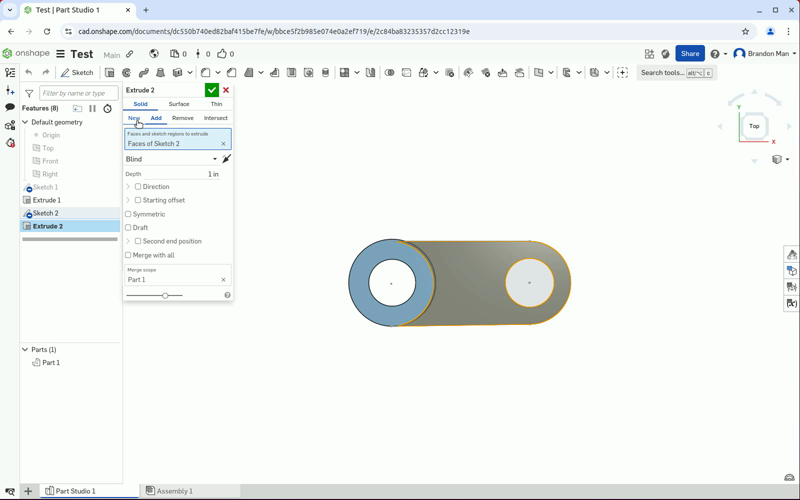
click(137, 120)
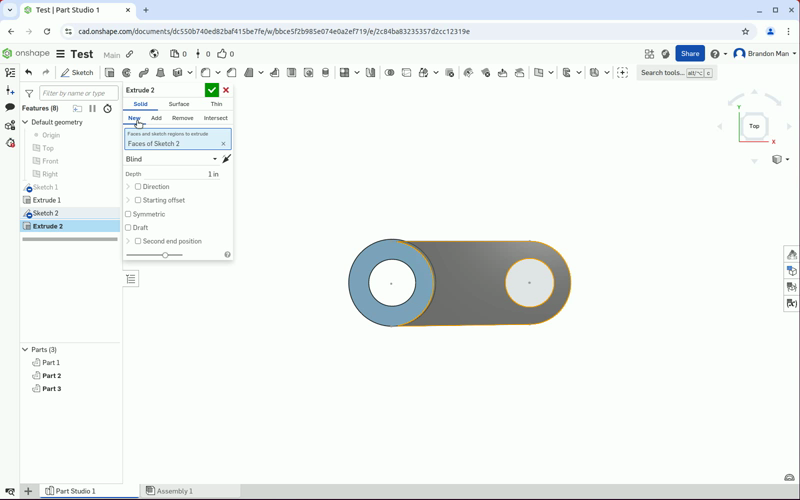
key(tab, 4)
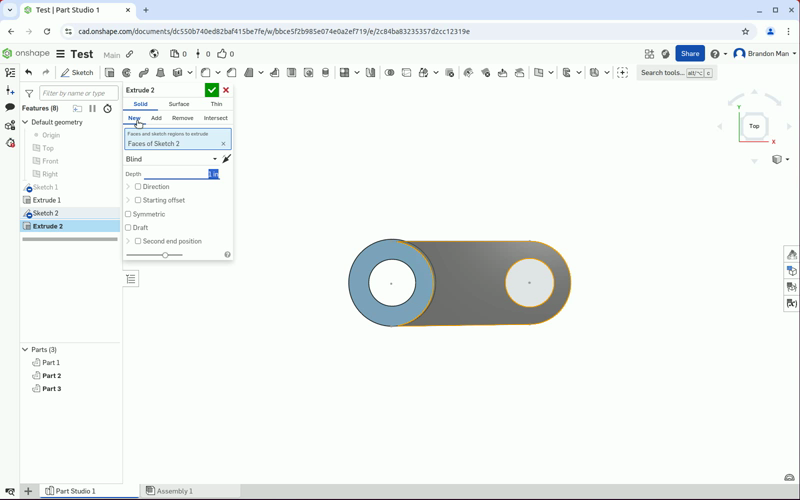
text(7.703)
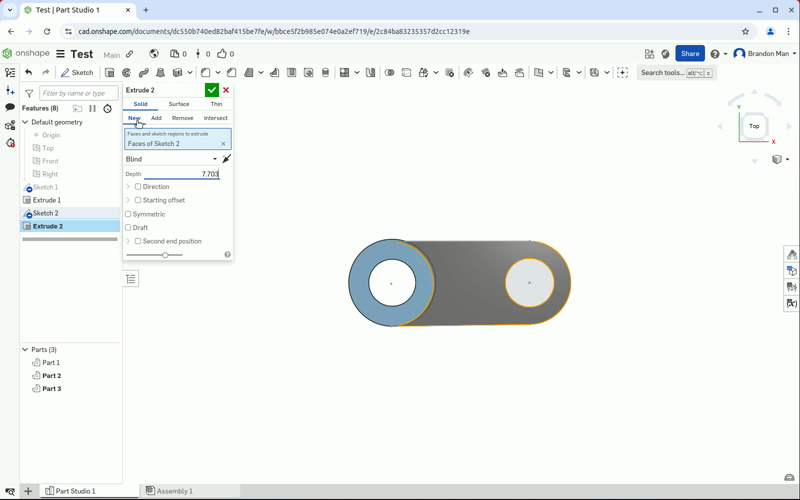
key(enter)
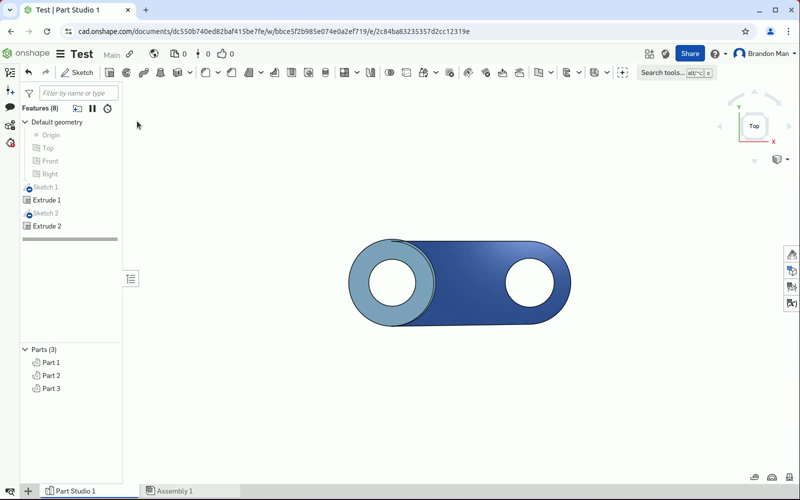
key(shift+h)
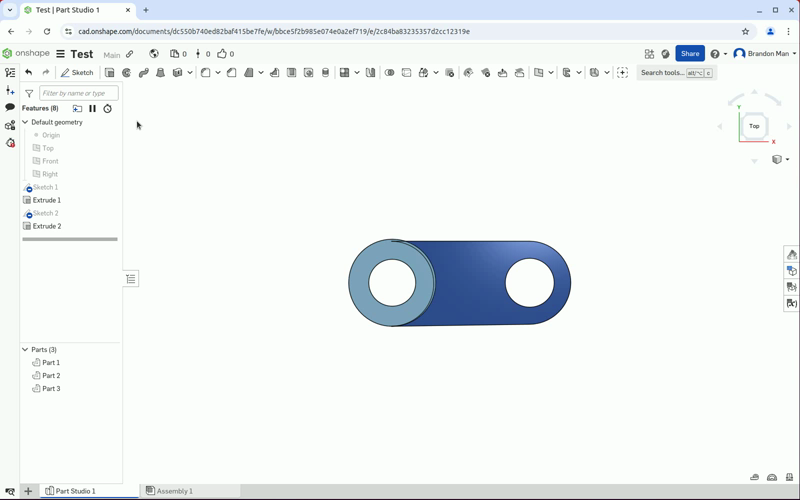
key(shift+h)
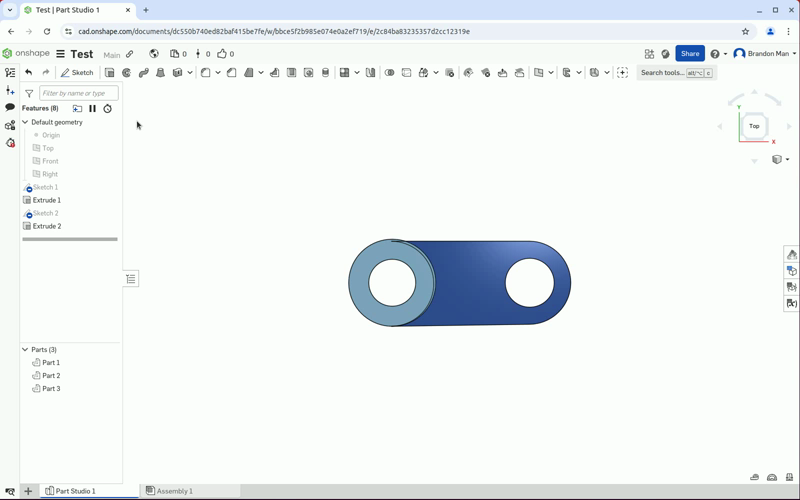
mouse_move(73, 189)
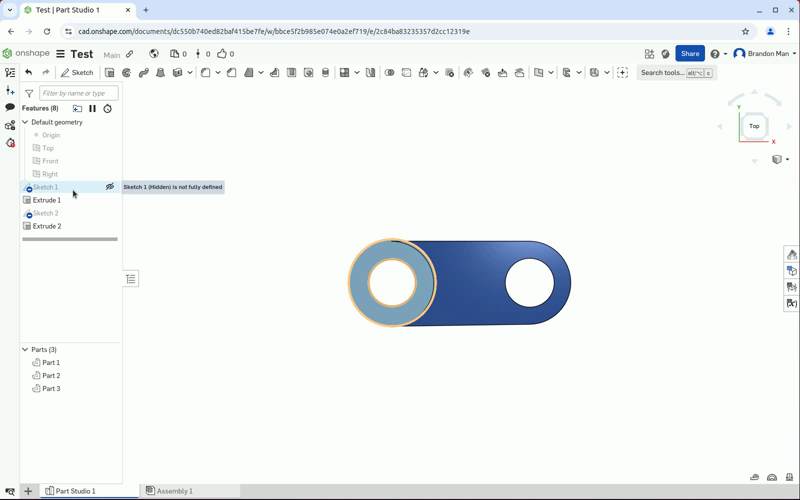
click(73, 189)
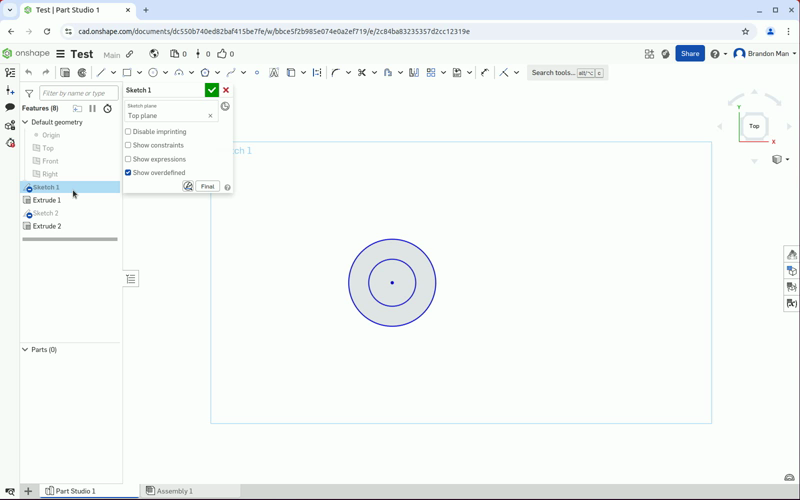
mouse_move(229, 92)
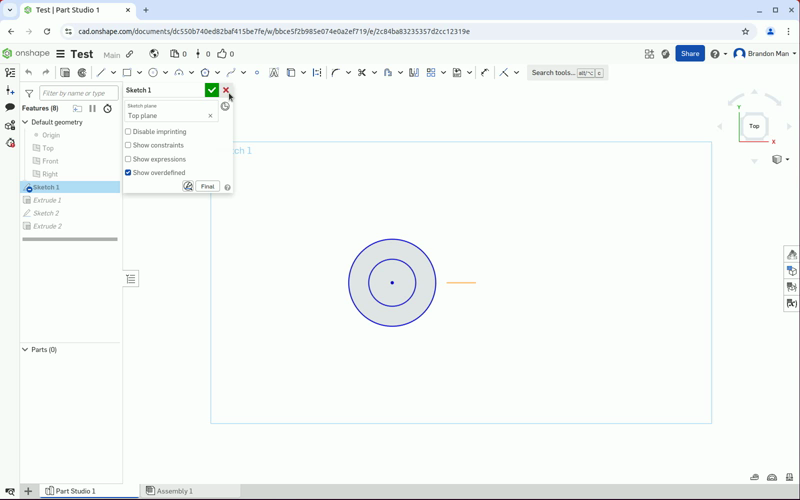
click(229, 92)
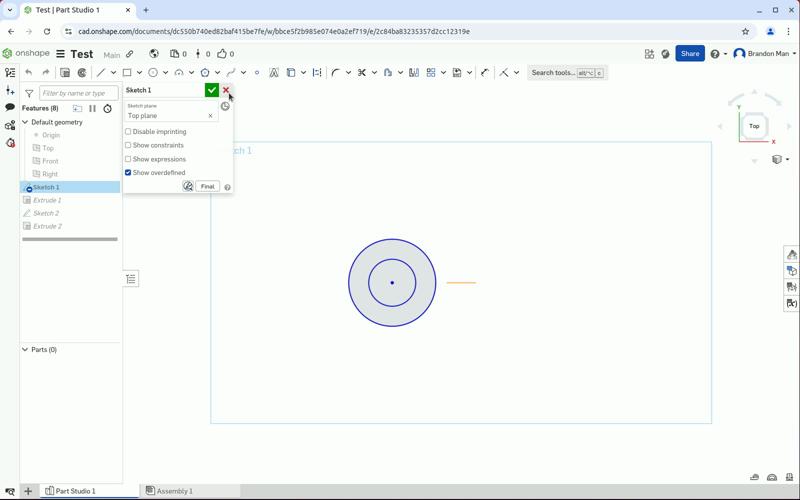
key(shift+s)
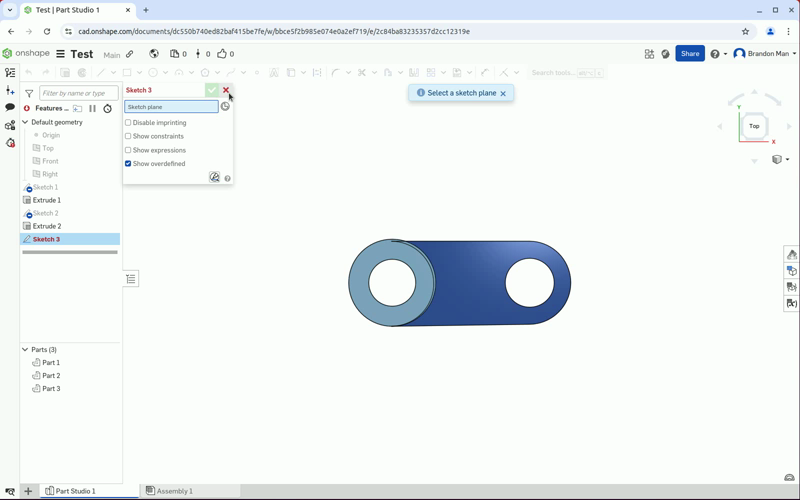
mouse_move(73, 150)
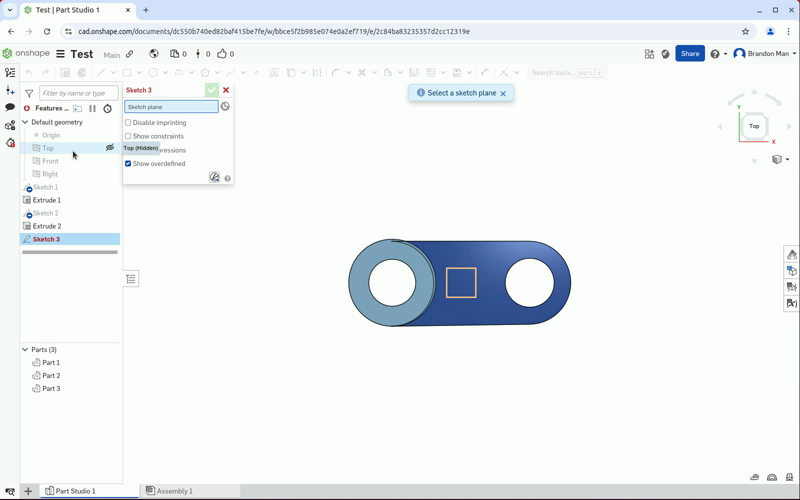
click(73, 150)
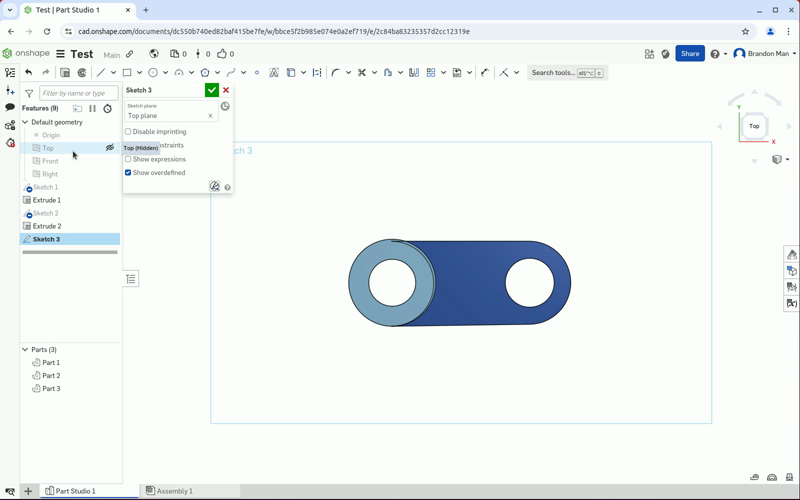
mouse_move(73, 352)
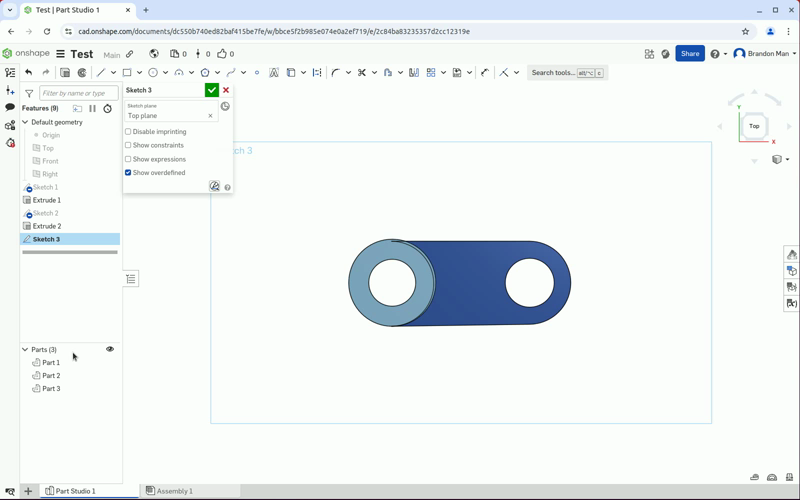
key(y)
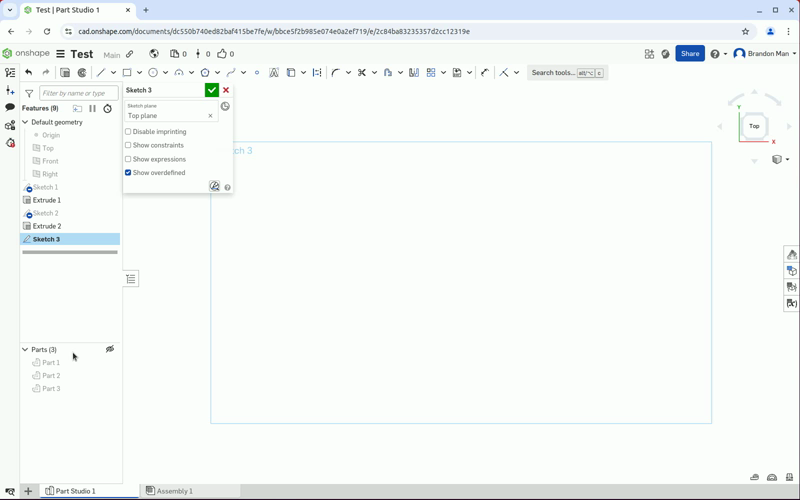
key(c)
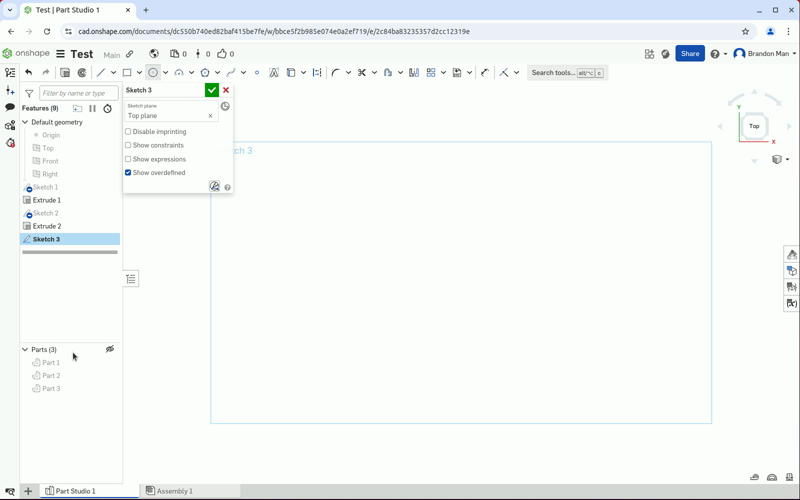
key_down(shift)
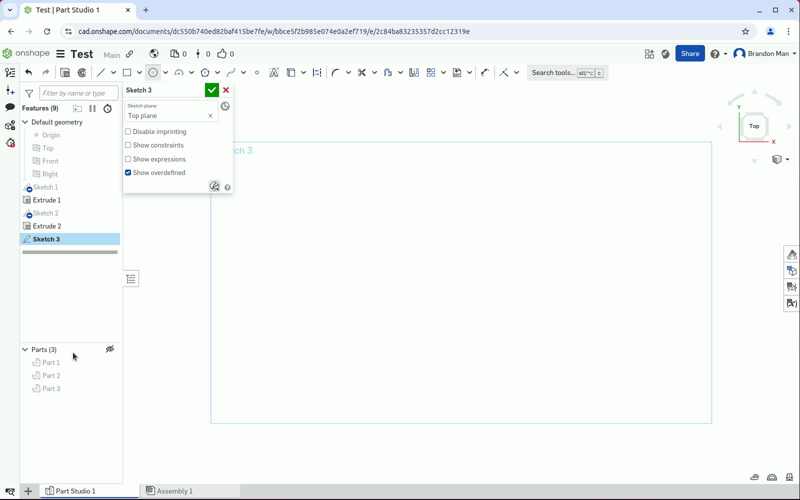
mouse_move(392, 282)
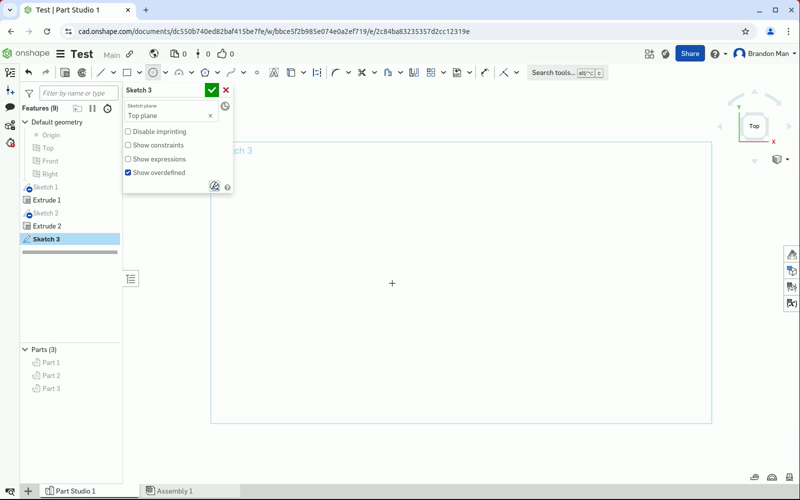
click(392, 282)
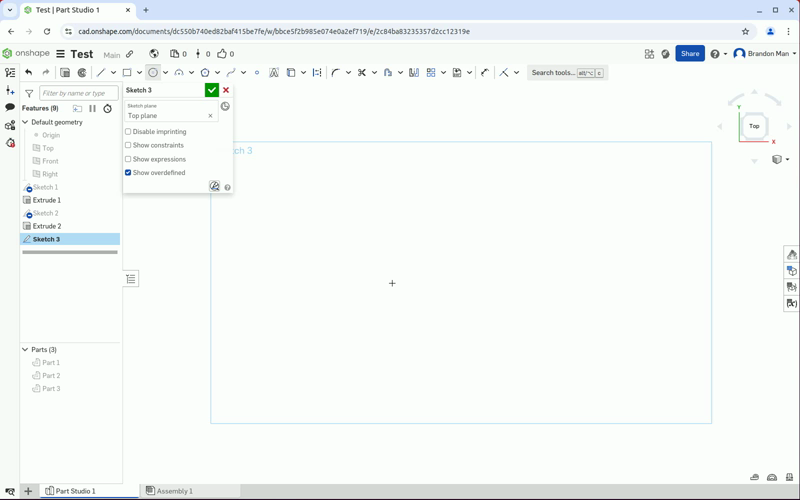
key_up(shift)
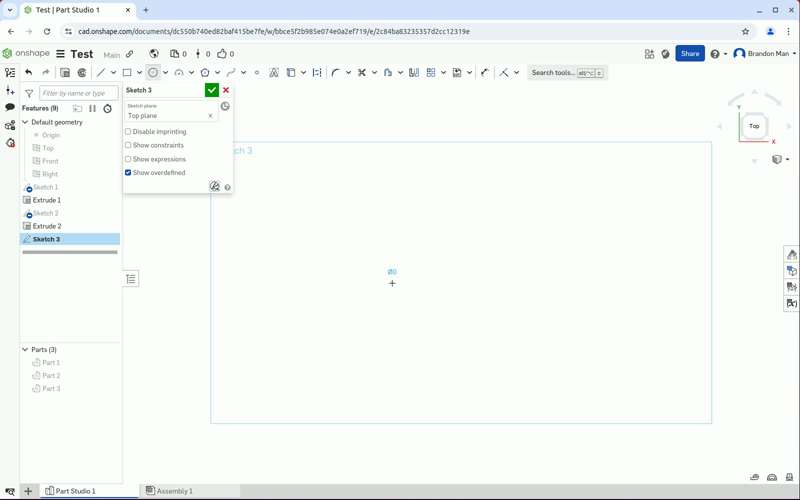
mouse_move(435, 282)
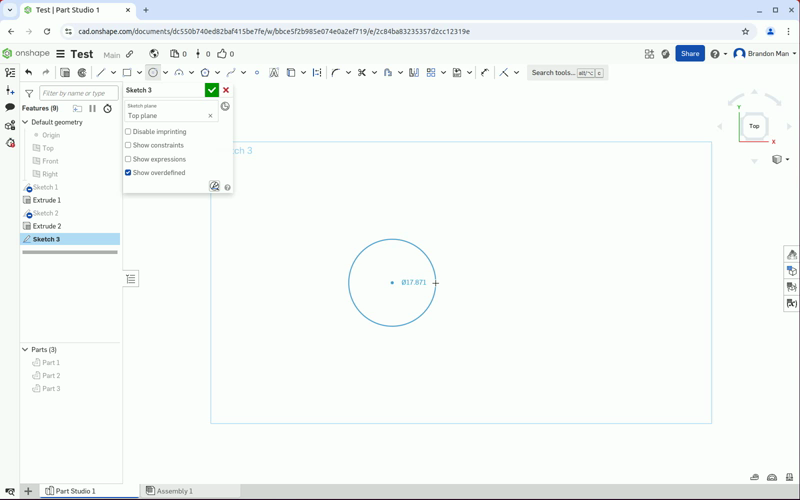
click(435, 282)
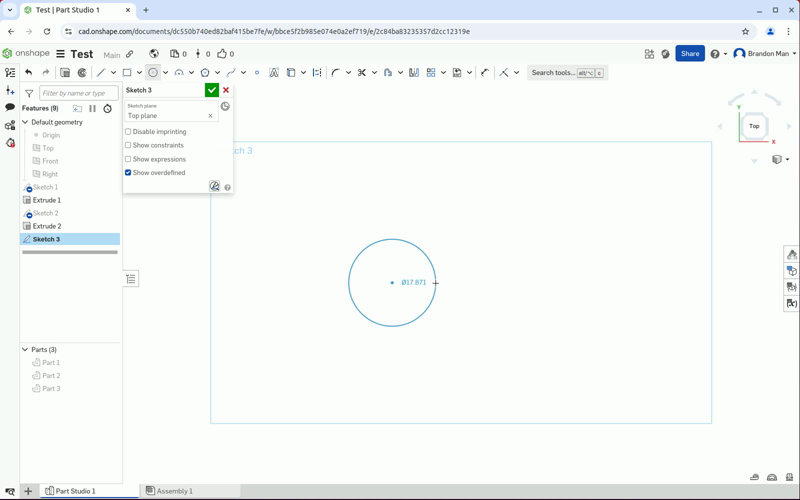
key(esc)
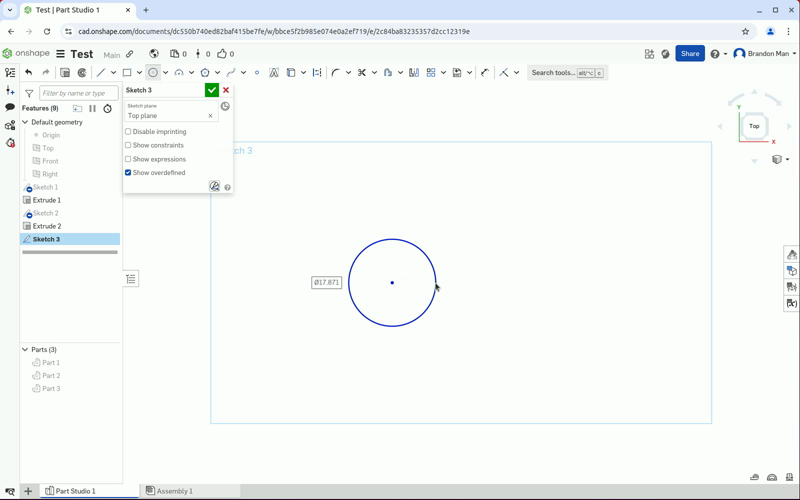
key(c)
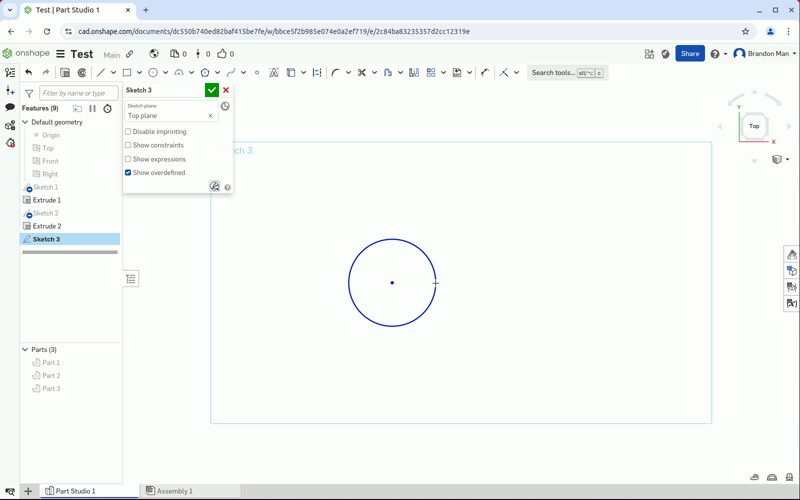
key_down(shift)
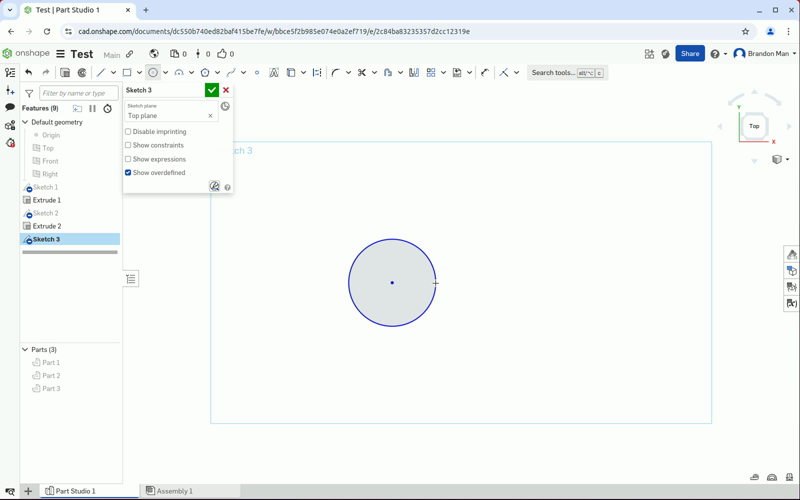
mouse_move(392, 282)
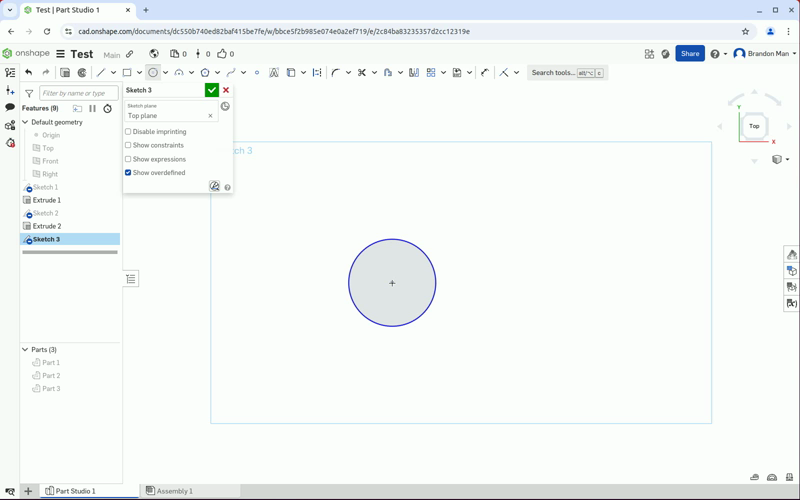
click(392, 282)
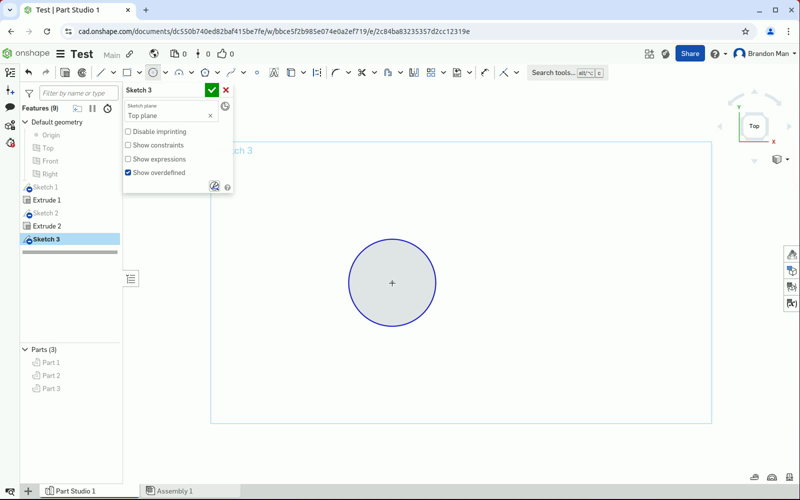
key_up(shift)
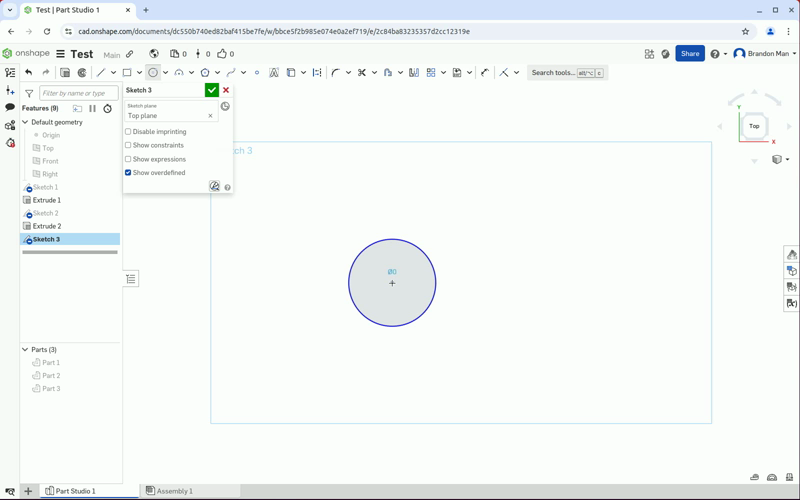
mouse_move(415, 282)
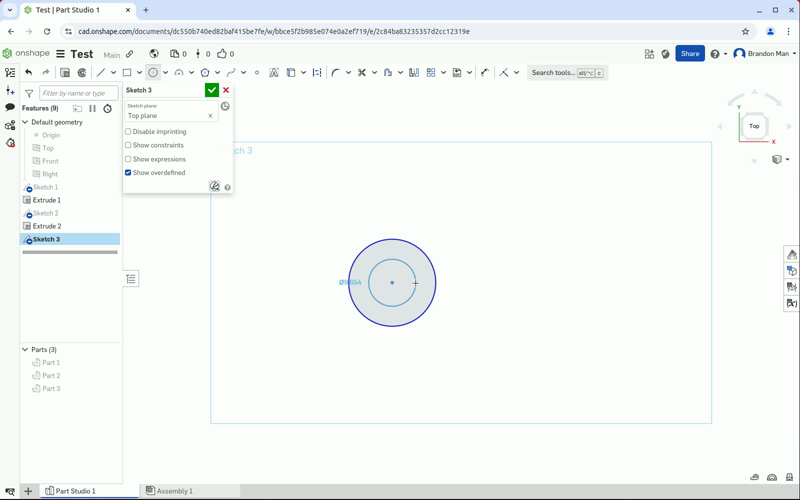
click(415, 282)
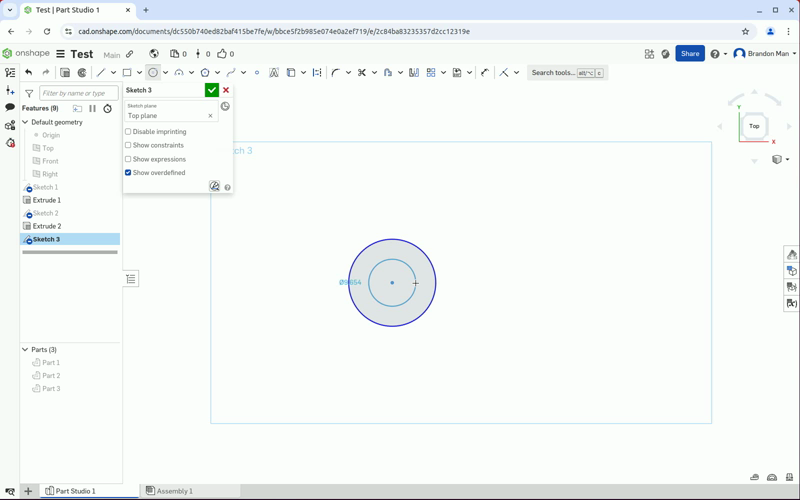
key(esc)
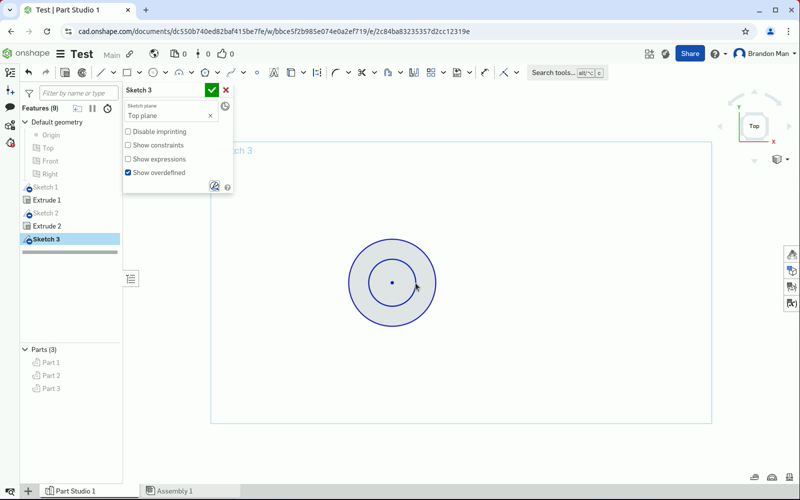
mouse_move(367, 293)
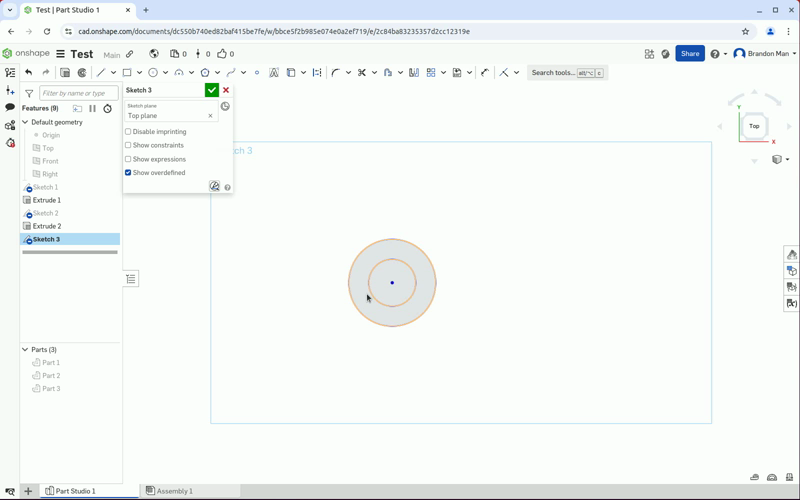
click(367, 293)
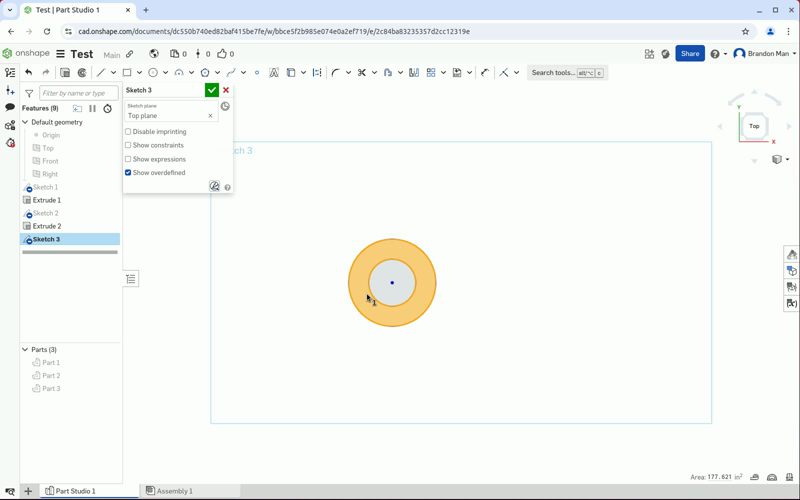
mouse_move(73, 352)
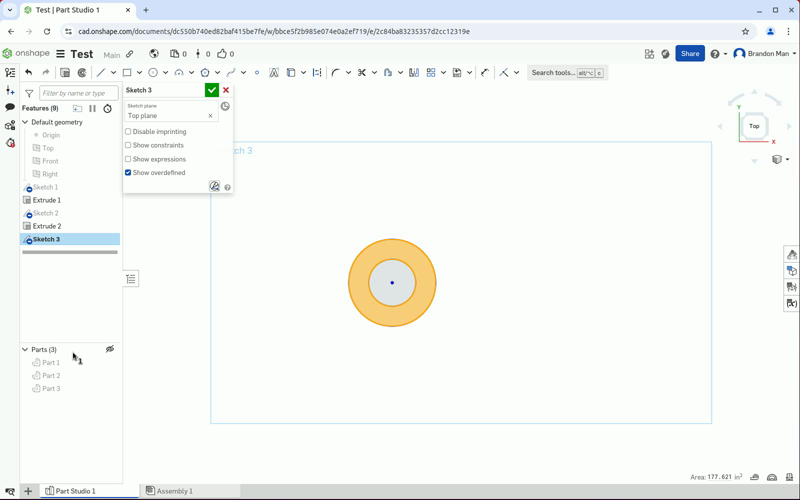
key(shift+y)
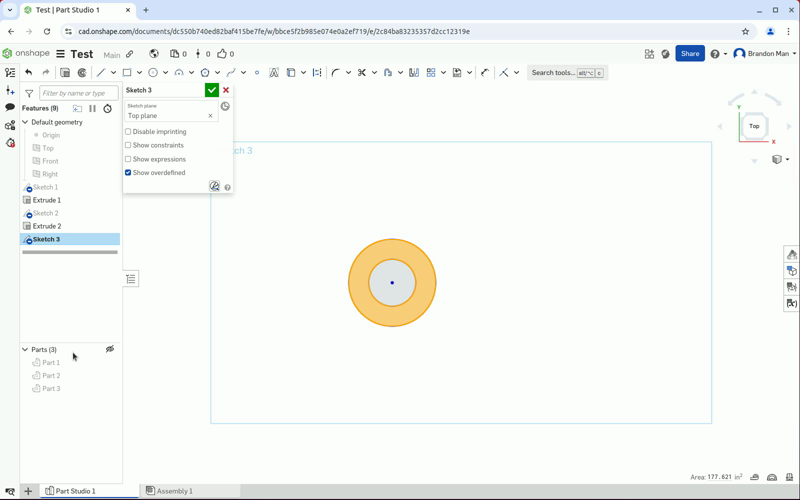
key(shift+e)
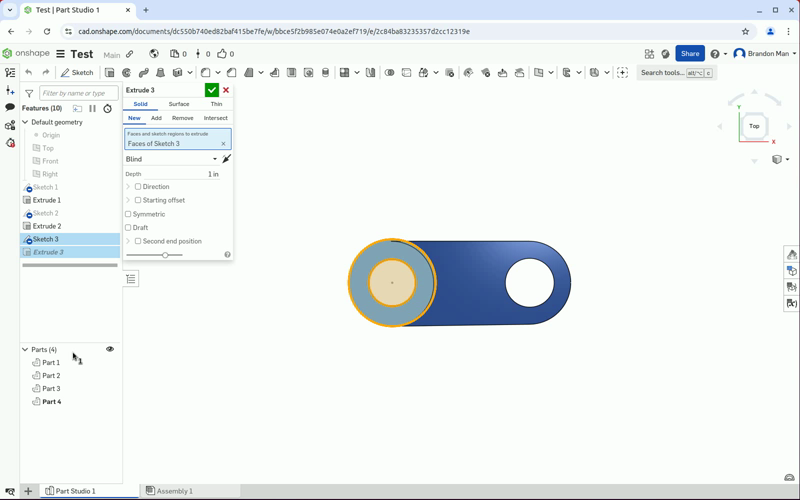
mouse_move(143, 106)
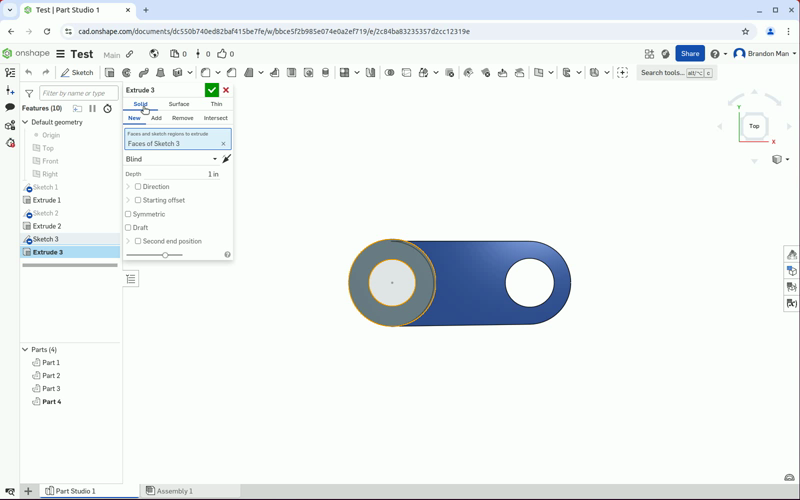
click(143, 106)
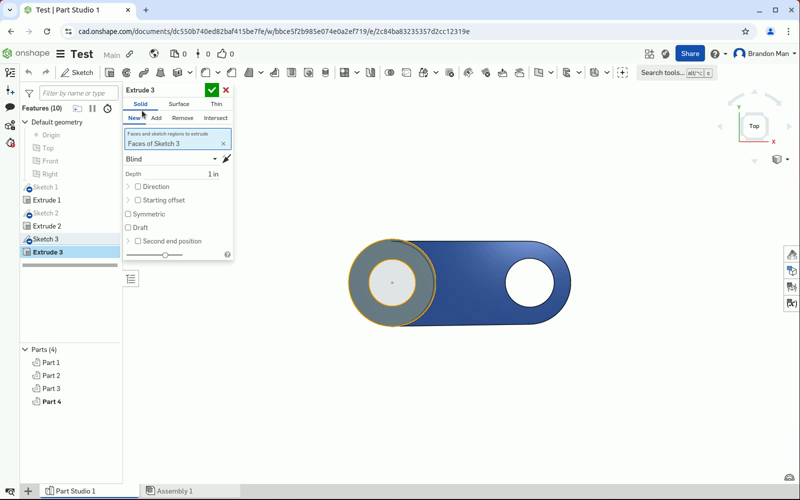
mouse_move(137, 120)
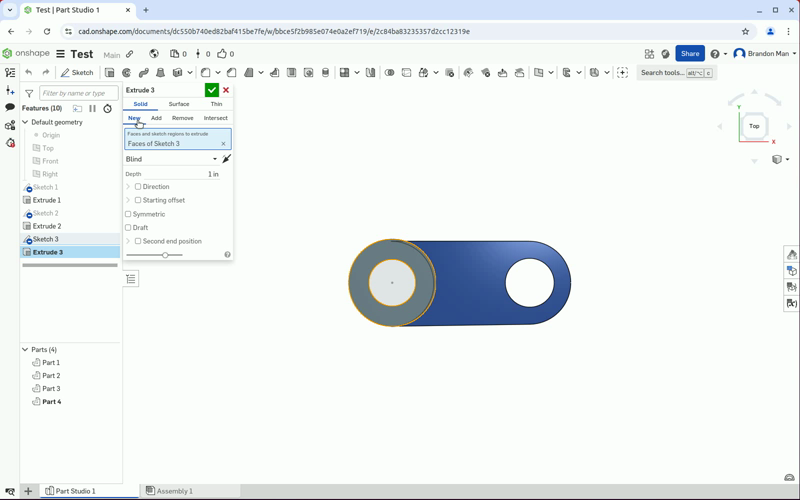
click(137, 120)
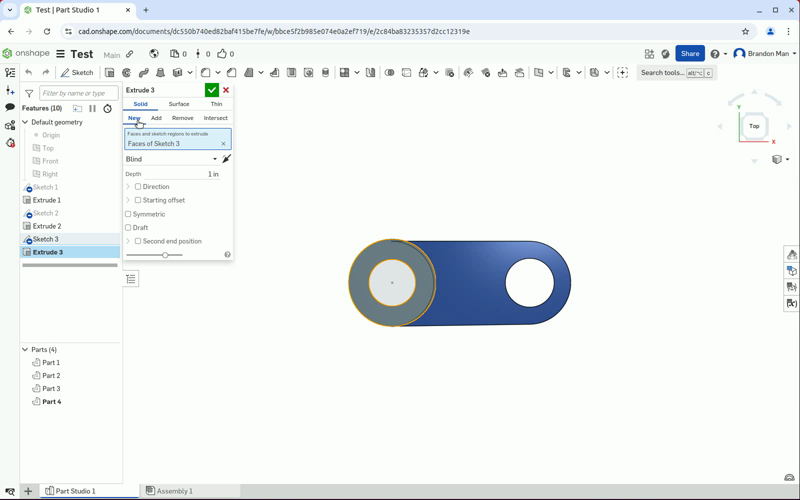
key(tab, 4)
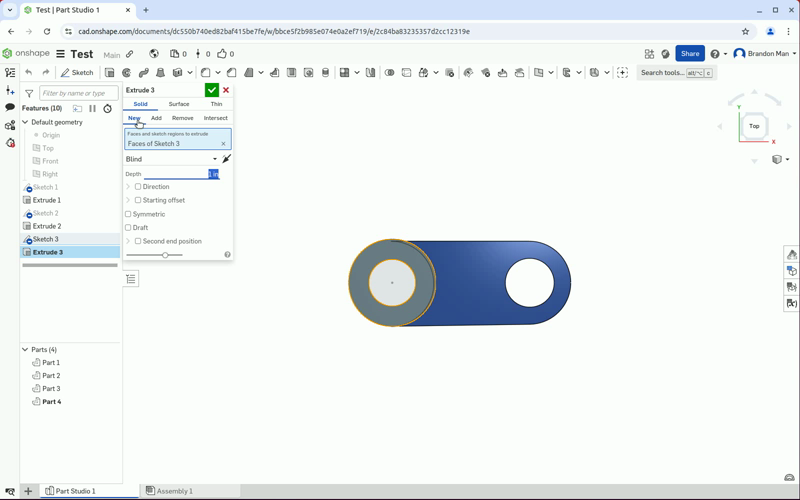
text(15.165)
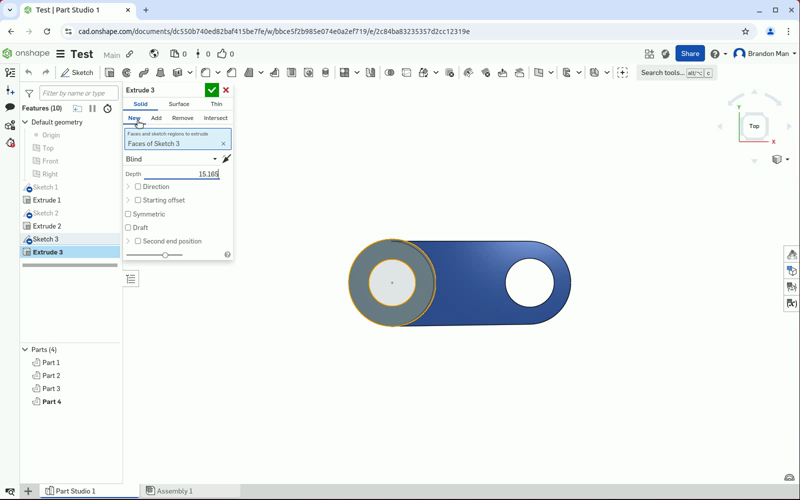
key(enter)
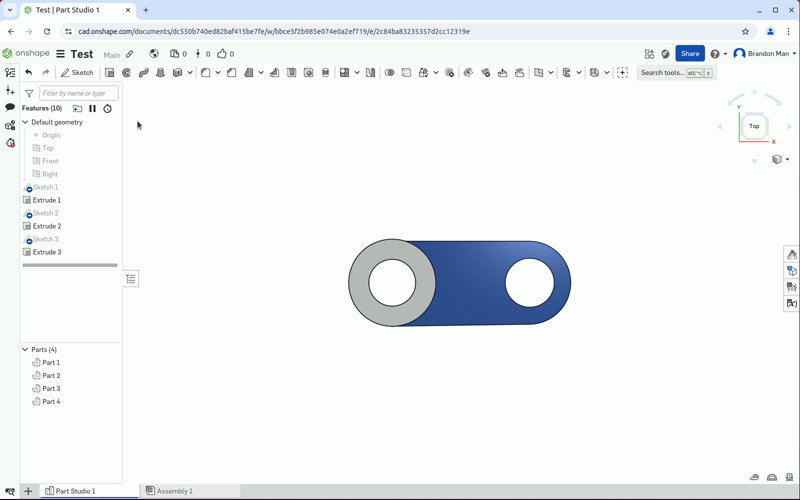
key(shift+h)
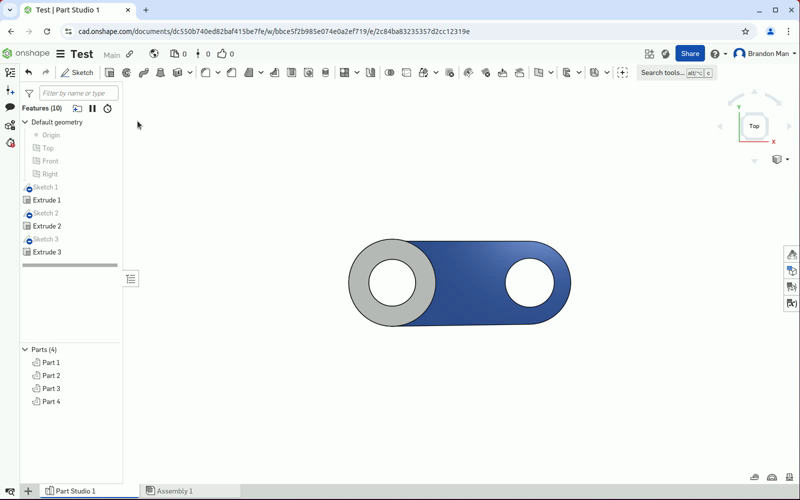
key(shift+h)
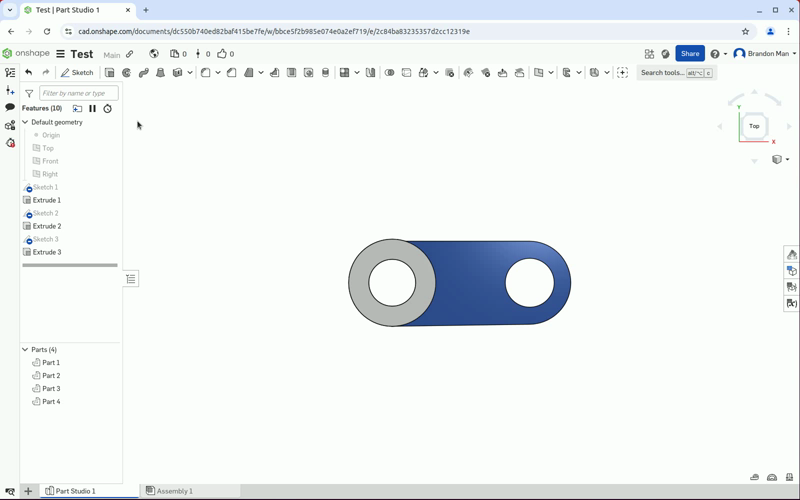
key(shift+7)
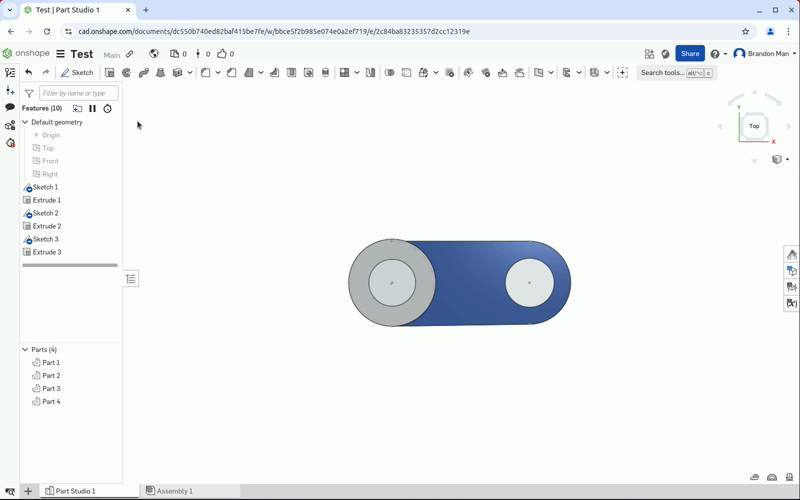
key(up, 3)
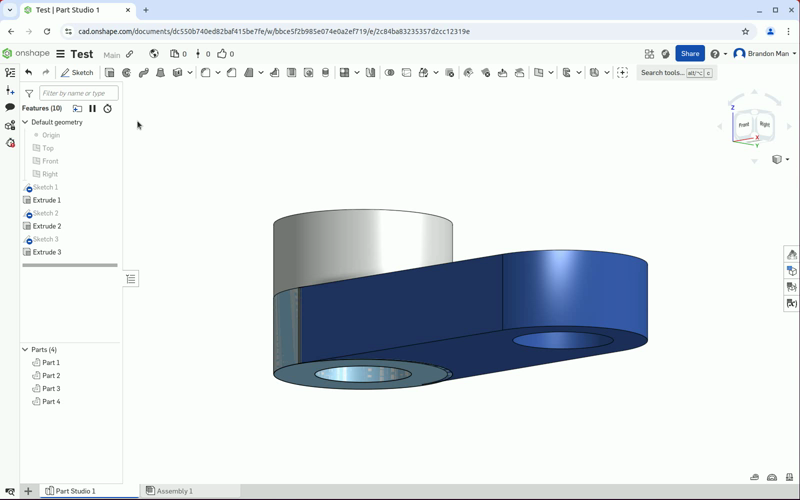
key(left, 3)
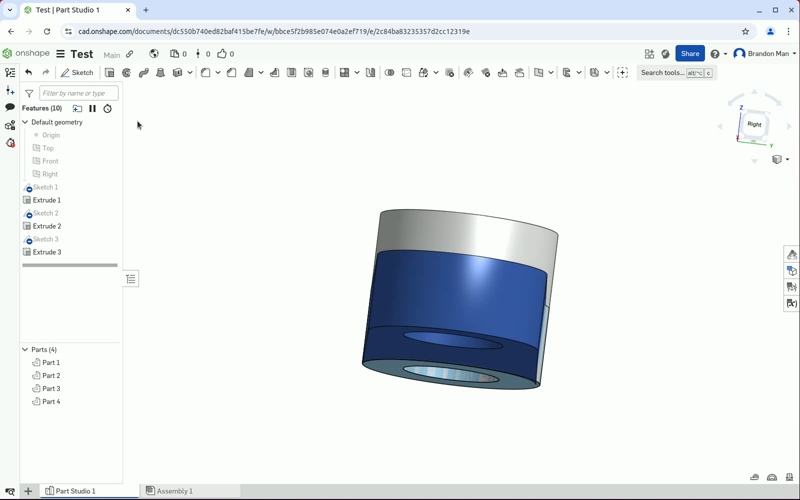
key(right, 3)
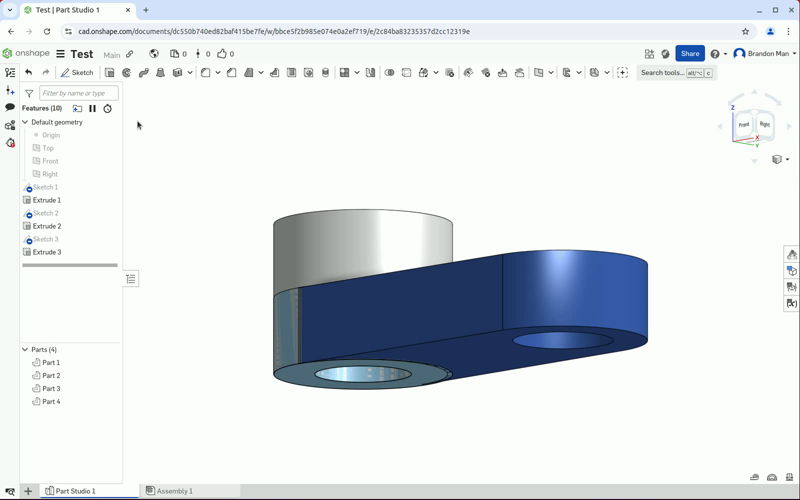
key(down, 3)
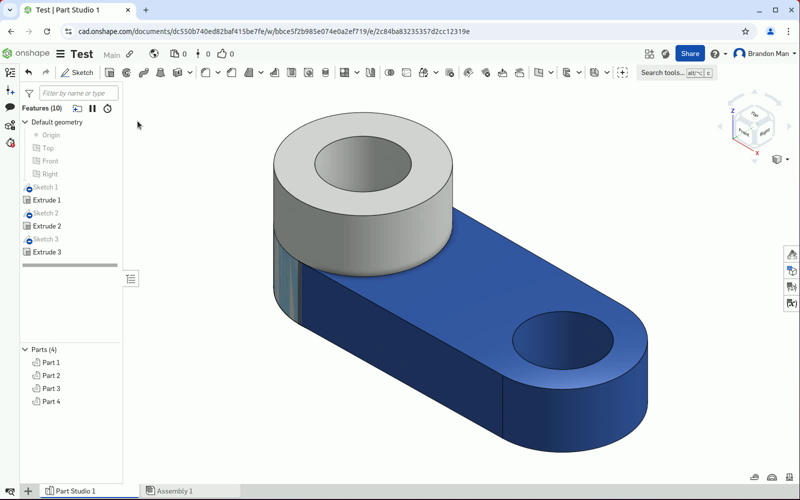
mouse_move(73, 189)
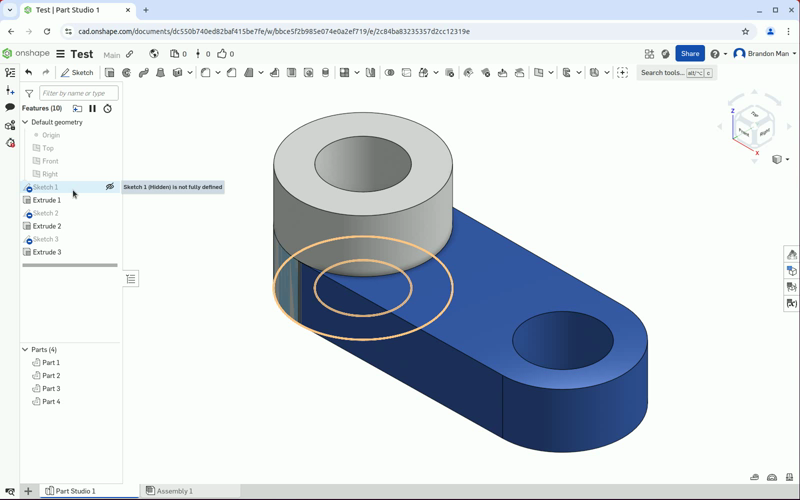
click(73, 189)